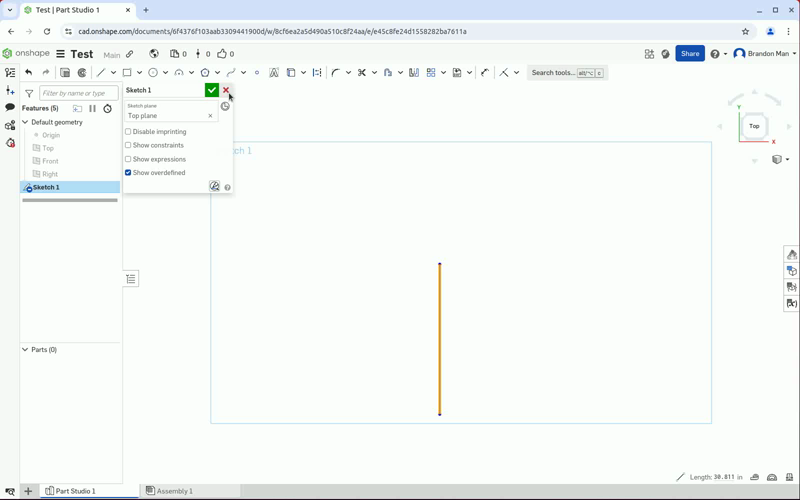
key(shift+h)
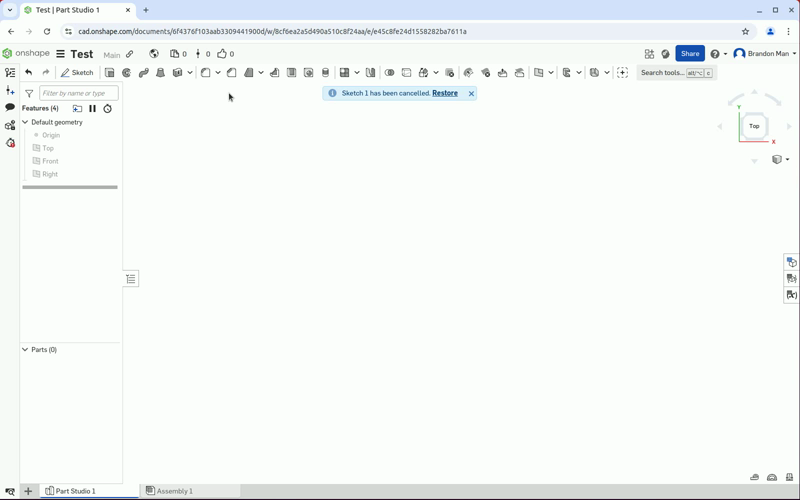
mouse_move(73, 352)
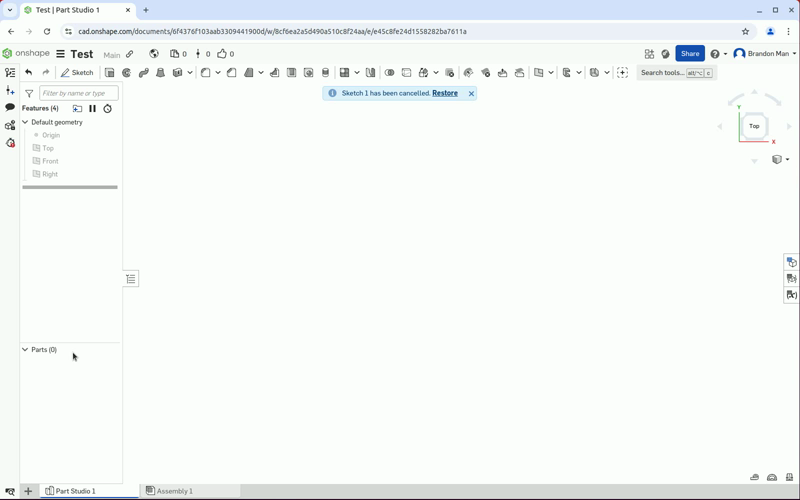
key(y)
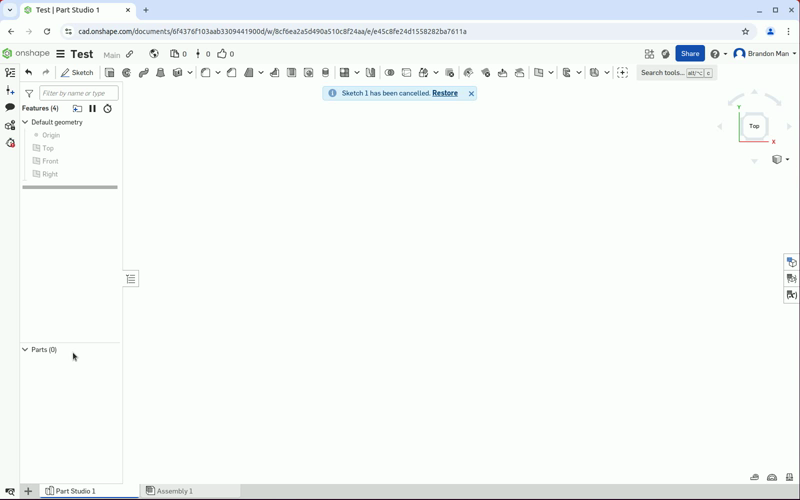
key(shift+p)
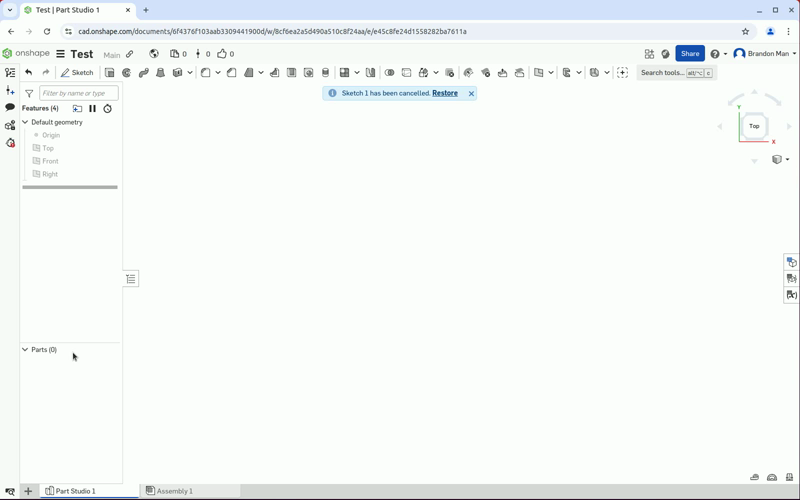
key(space)
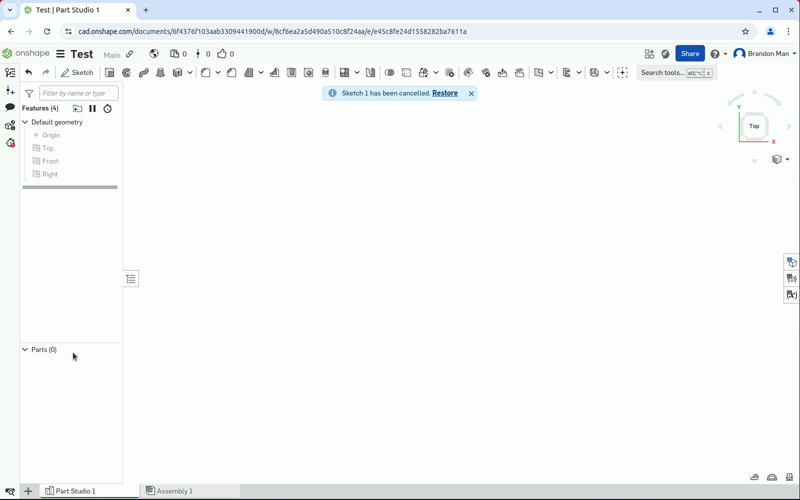
key_down(shift)
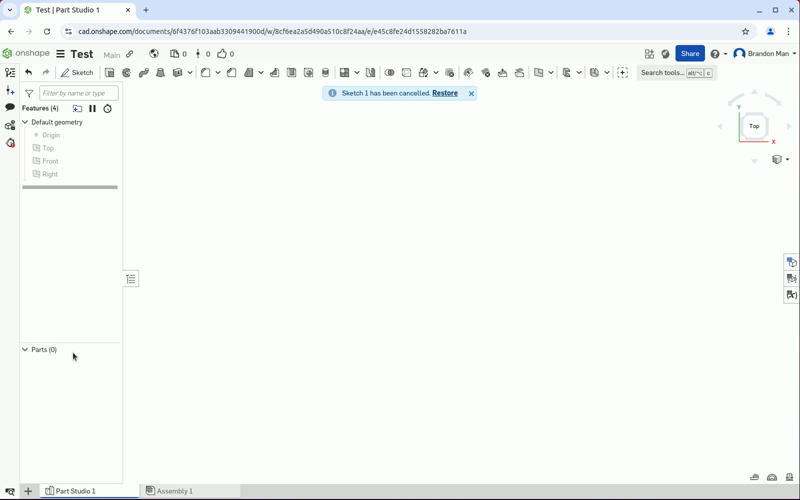
key(up)
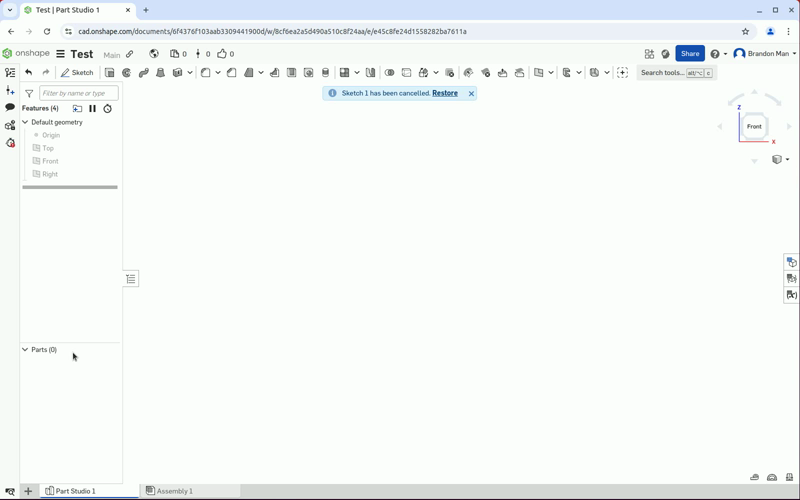
key_up(shift)
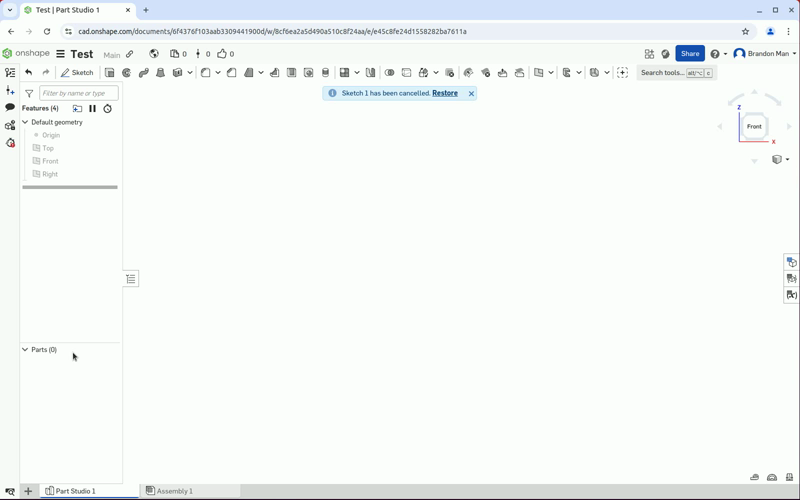
mouse_move(73, 352)
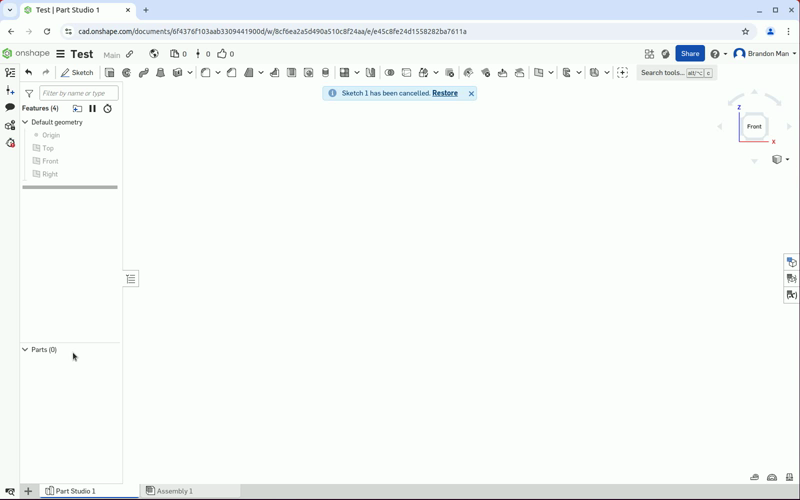
key(shift+y)
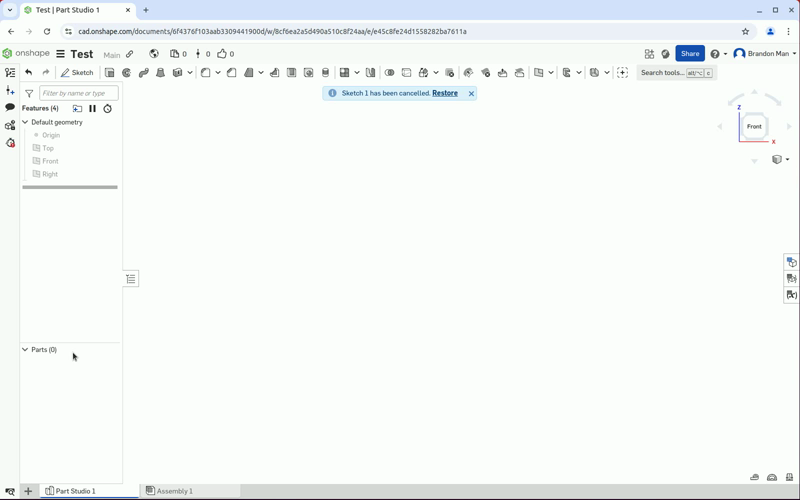
key(shift+s)
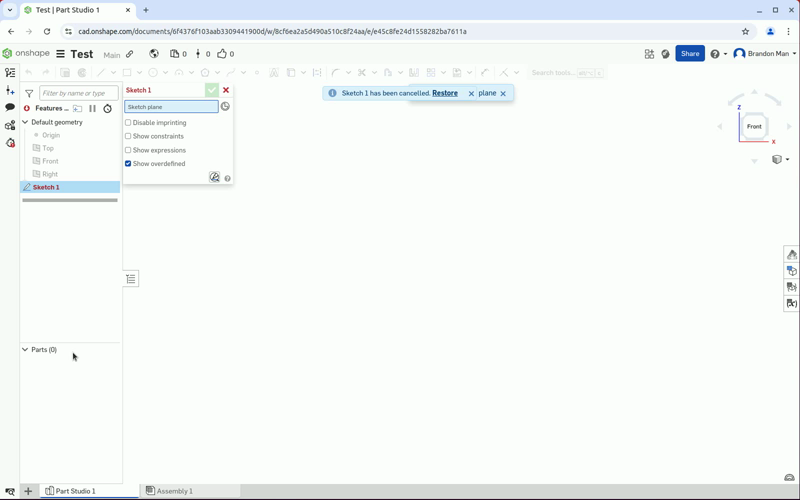
mouse_move(73, 163)
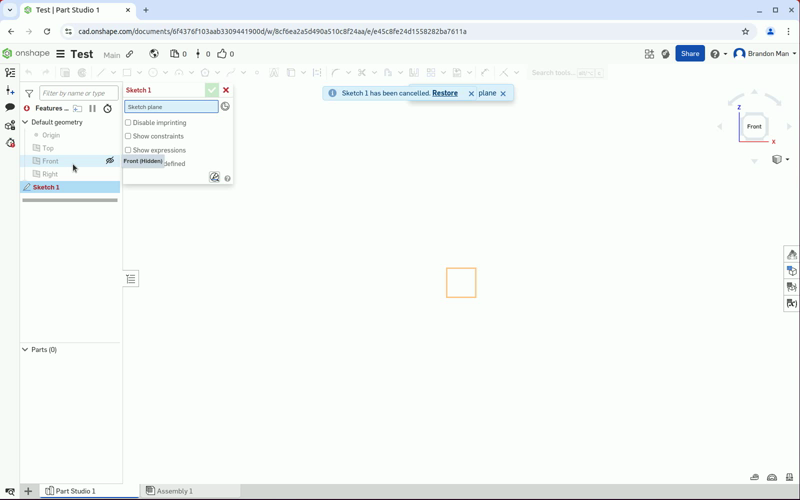
click(73, 163)
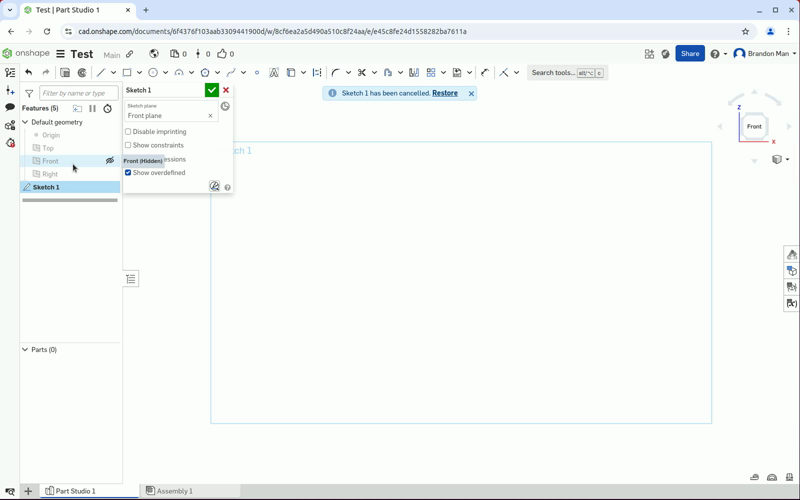
mouse_move(73, 352)
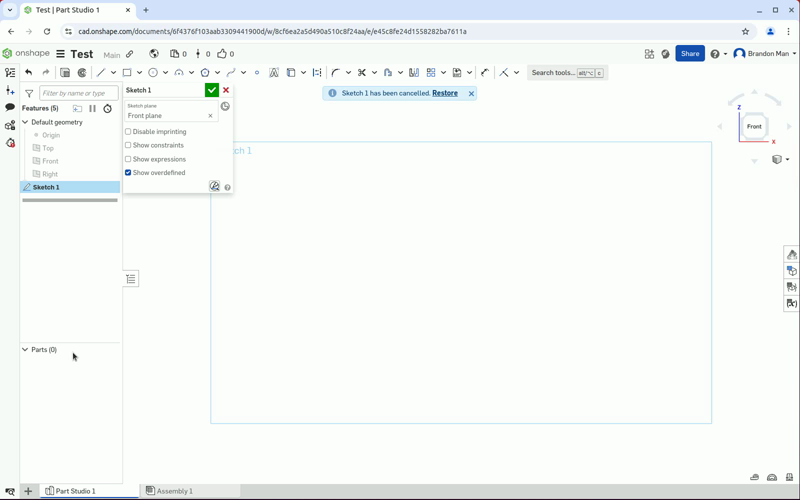
key(y)
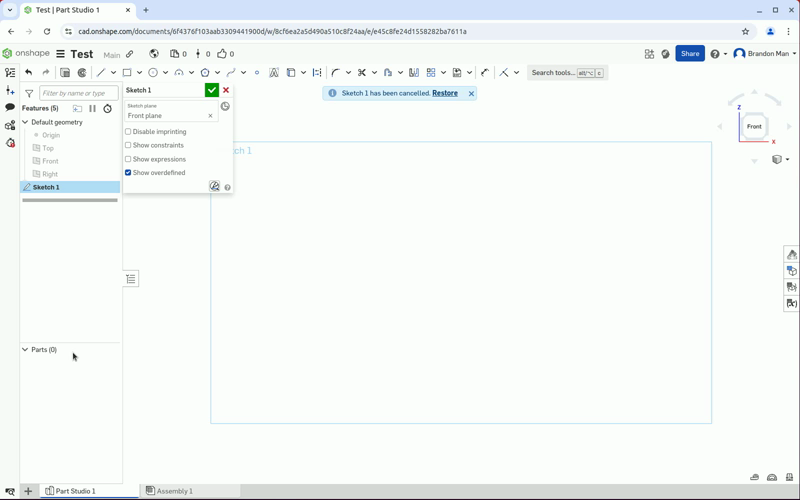
key(l)
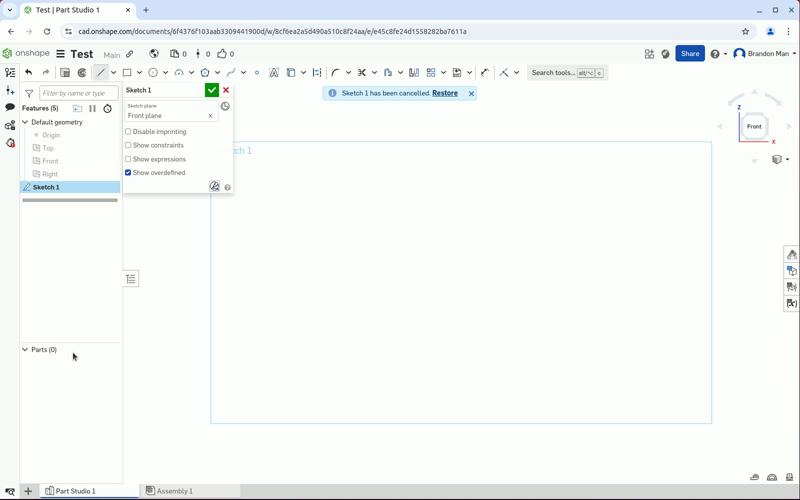
key_down(shift)
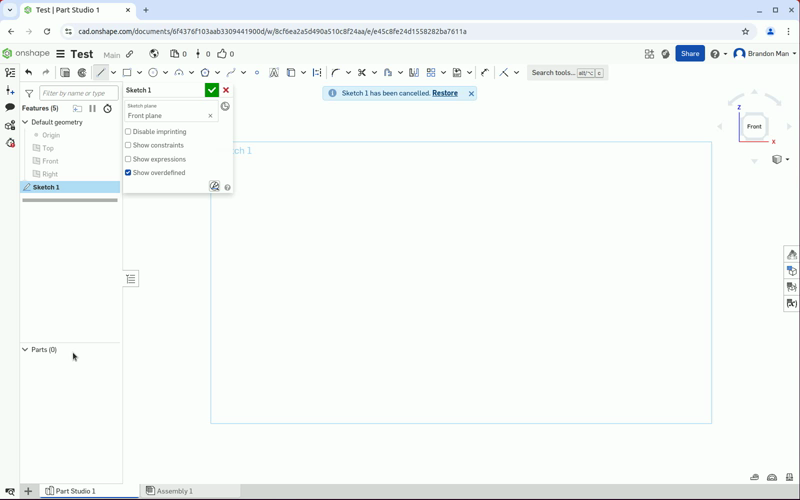
mouse_move(348, 337)
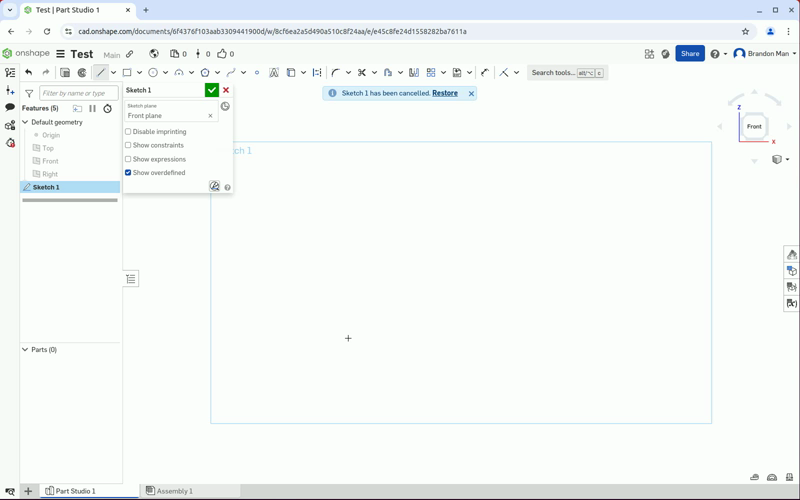
click(348, 337)
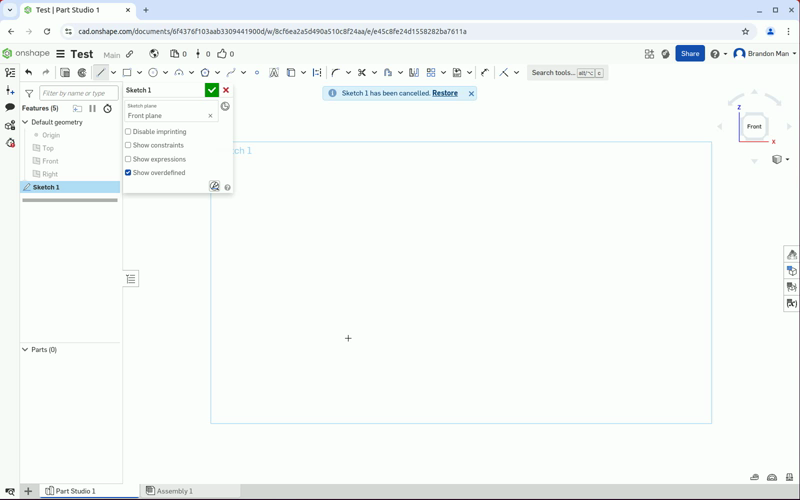
key_up(shift)
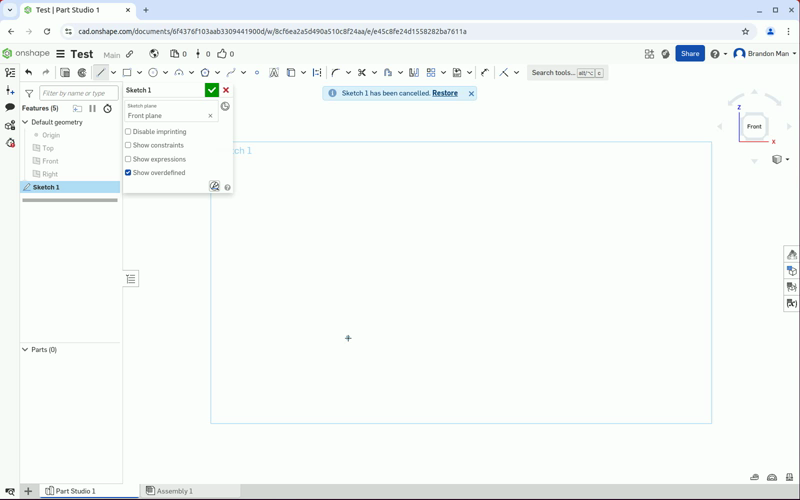
key_down(shift)
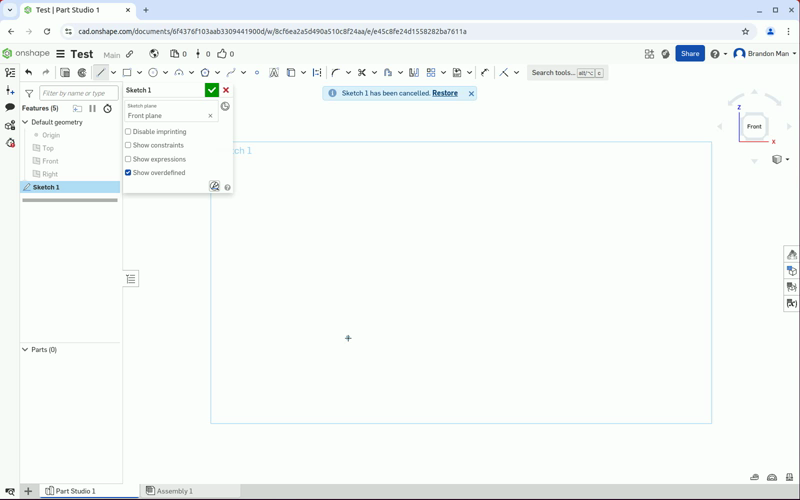
mouse_move(572, 338)
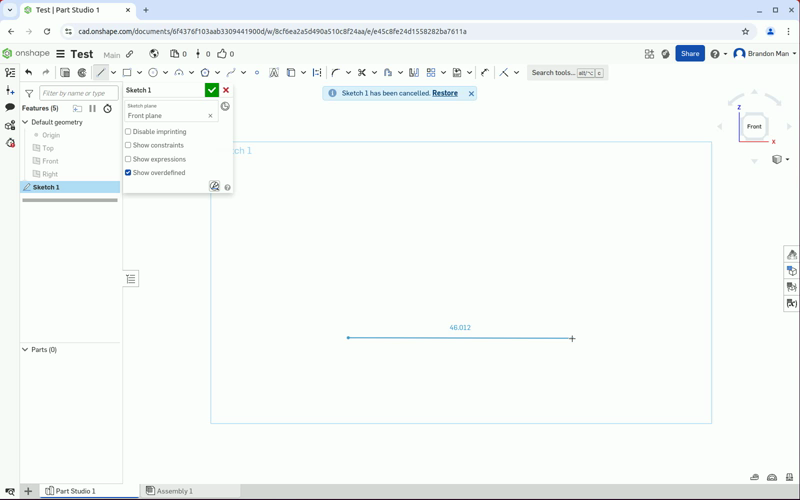
click(572, 338)
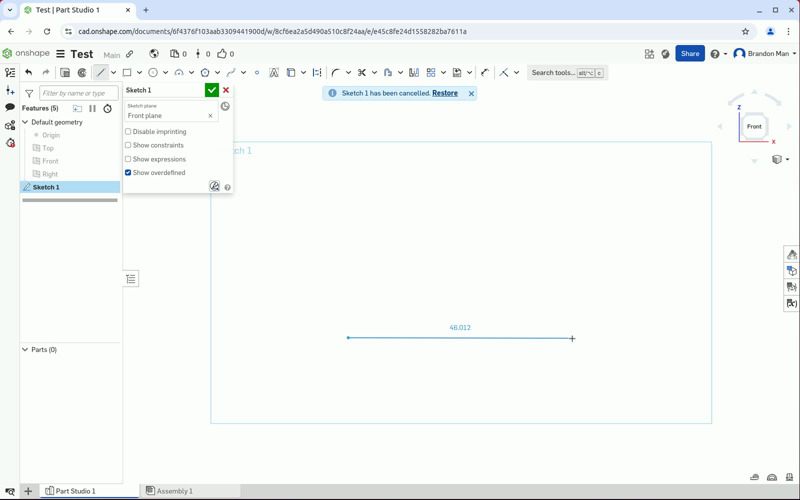
key_up(shift)
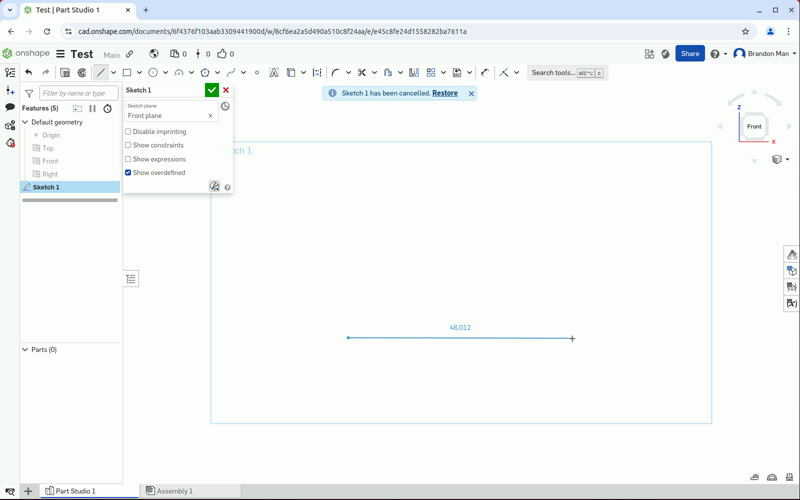
key_down(shift)
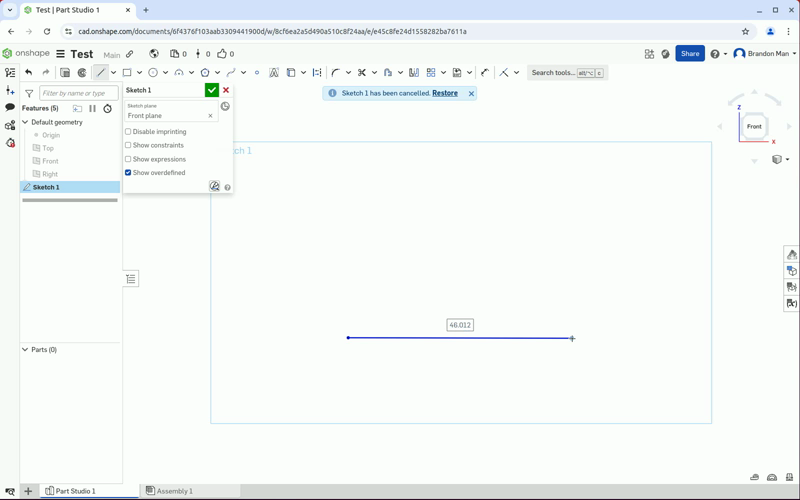
mouse_move(572, 229)
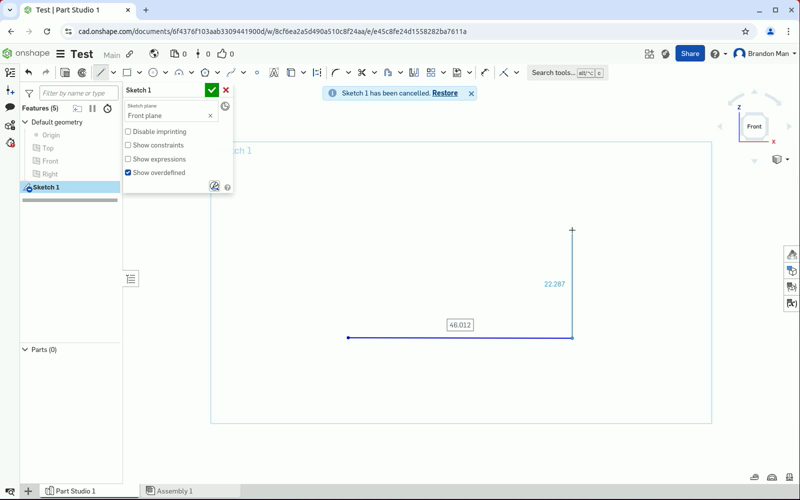
click(572, 229)
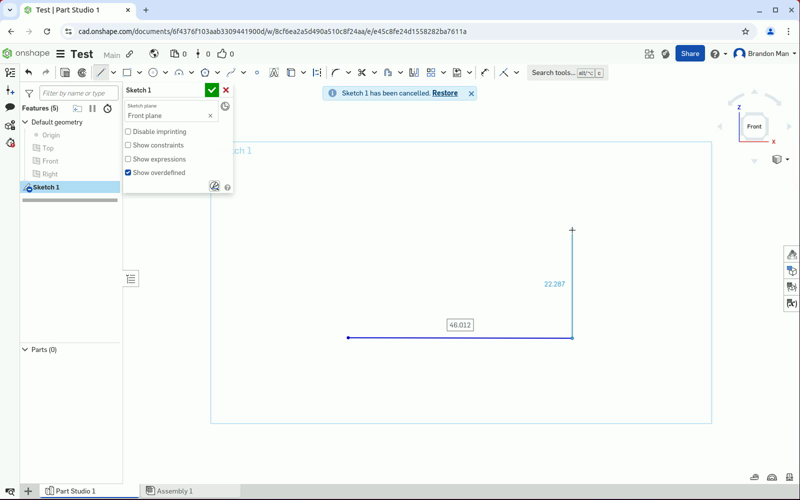
key_up(shift)
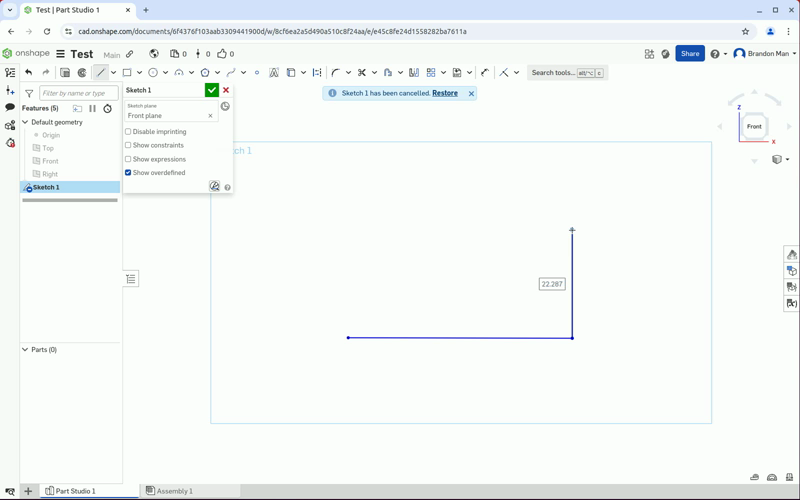
key_down(shift)
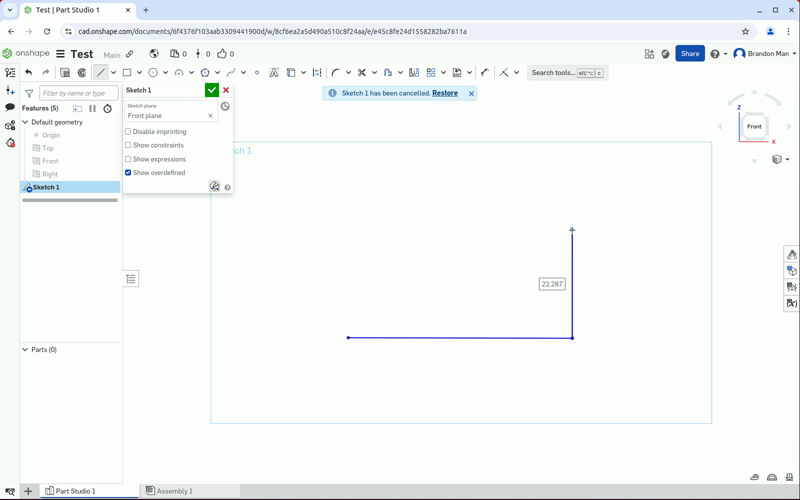
mouse_move(348, 229)
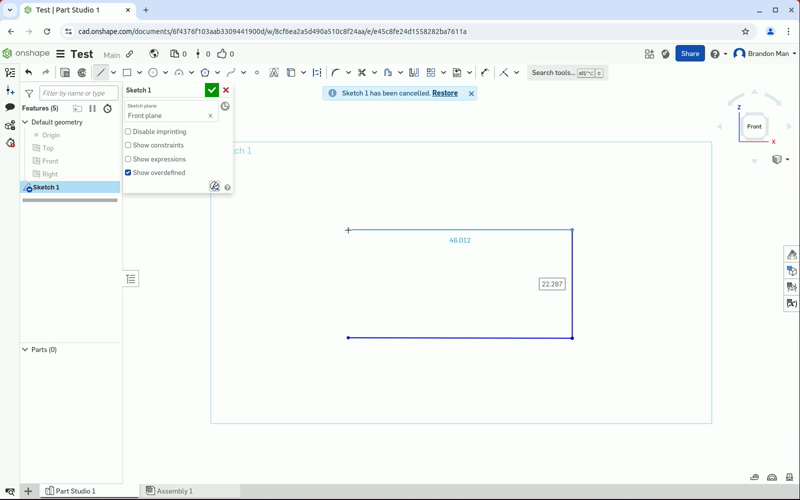
click(348, 229)
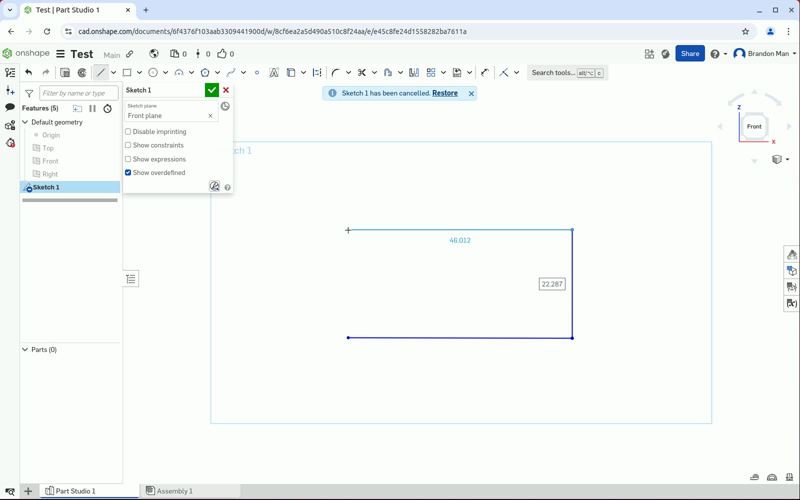
key_up(shift)
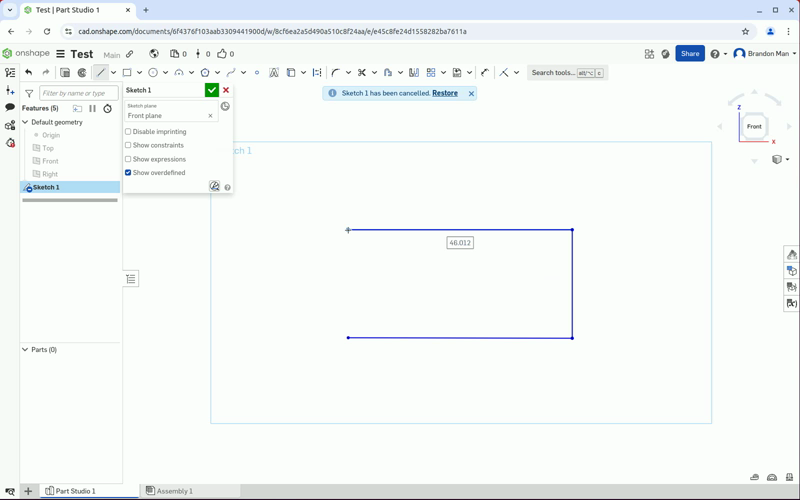
key_down(shift)
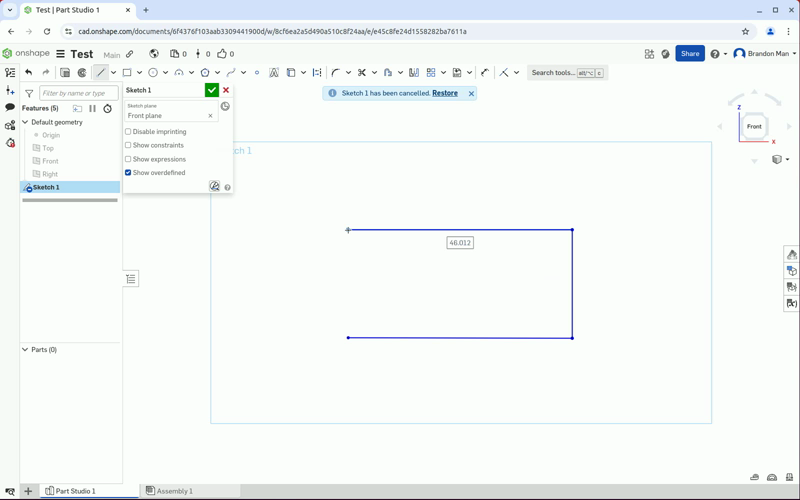
mouse_move(348, 337)
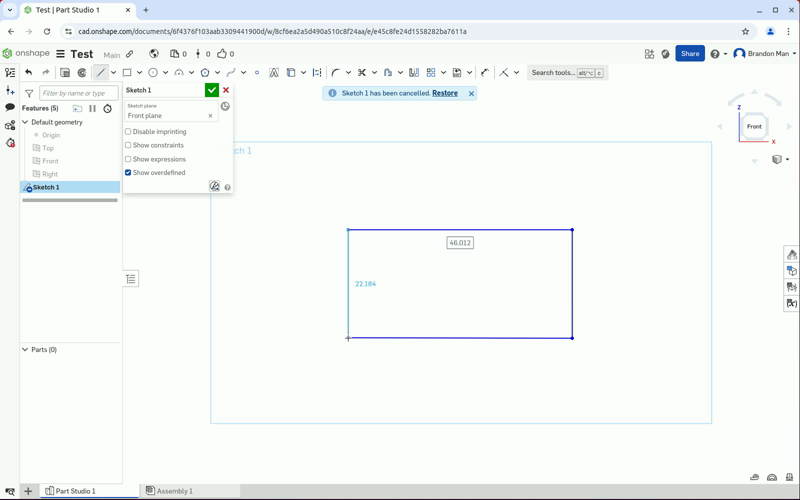
key_up(shift)
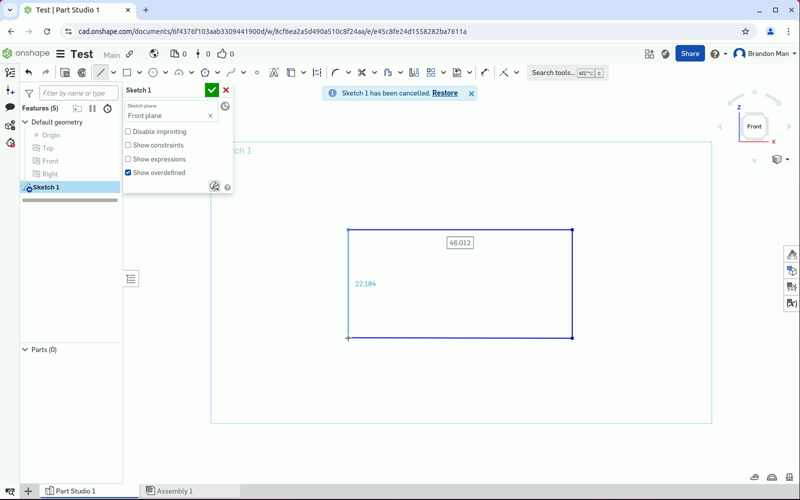
click(348, 337)
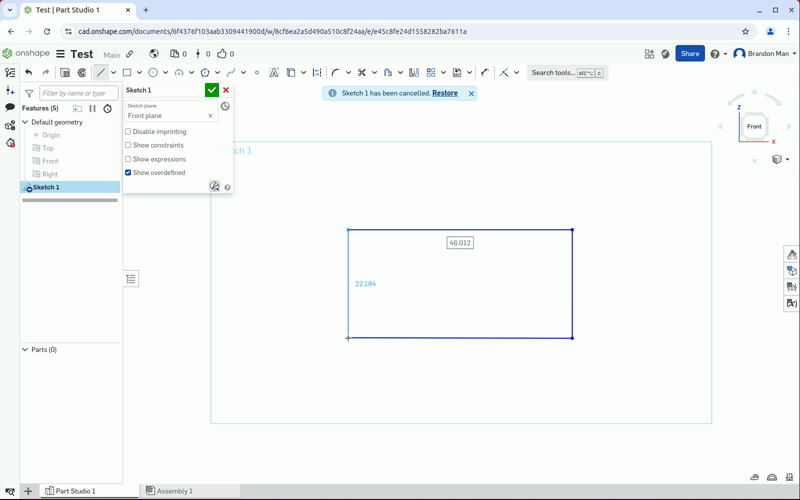
key(esc)
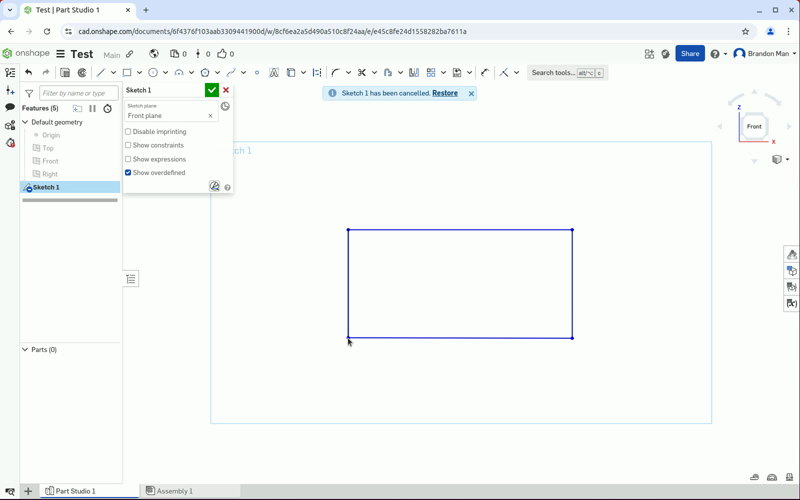
mouse_move(444, 317)
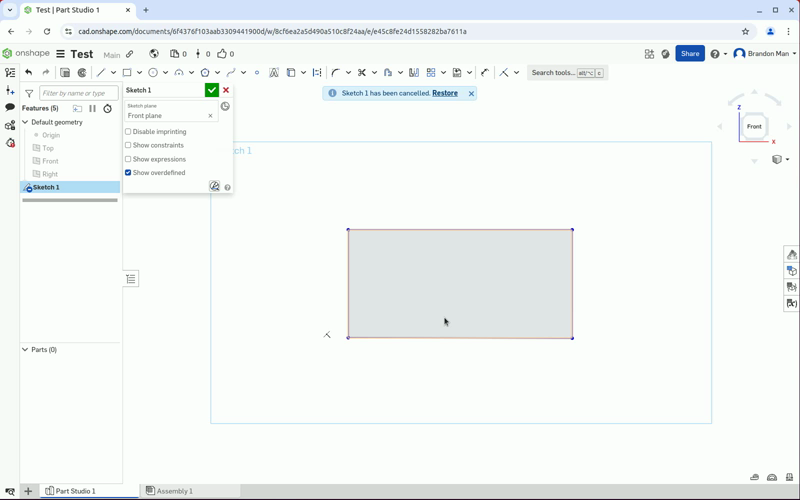
click(444, 317)
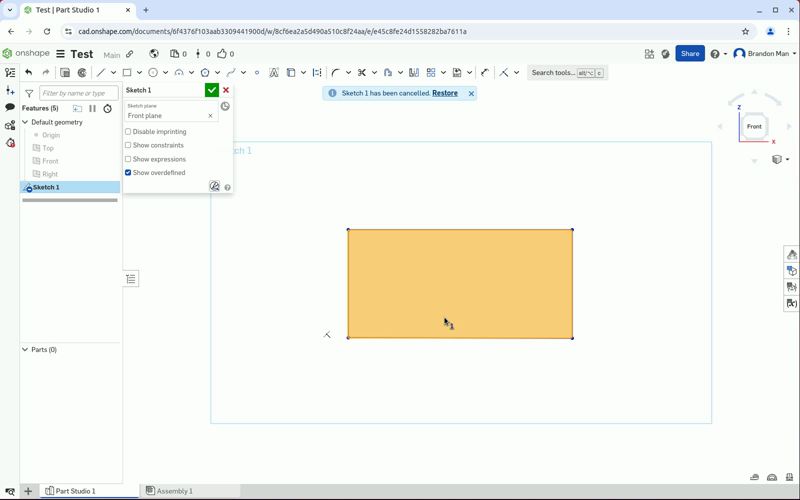
mouse_move(73, 352)
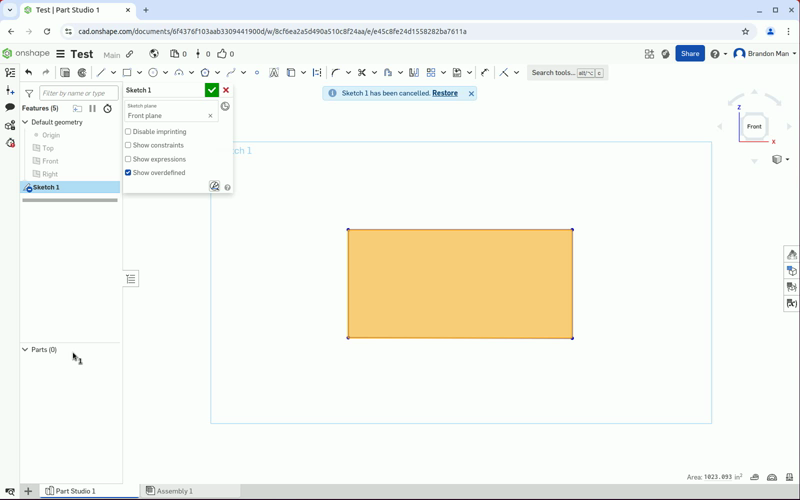
key(shift+y)
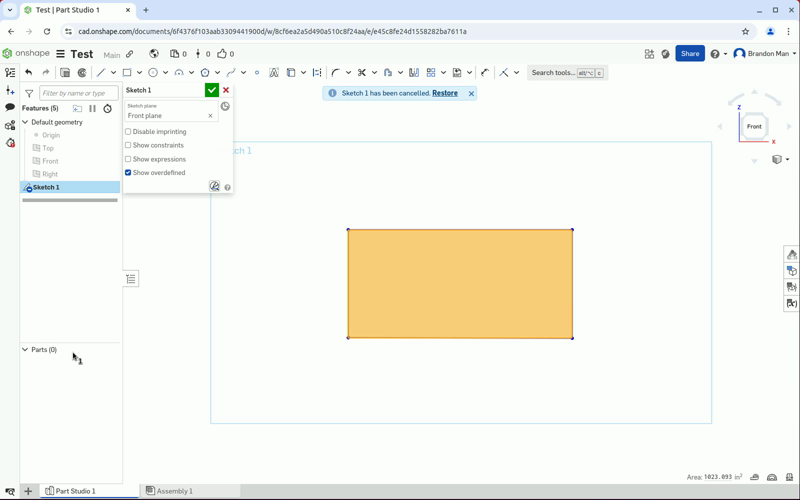
key(shift+e)
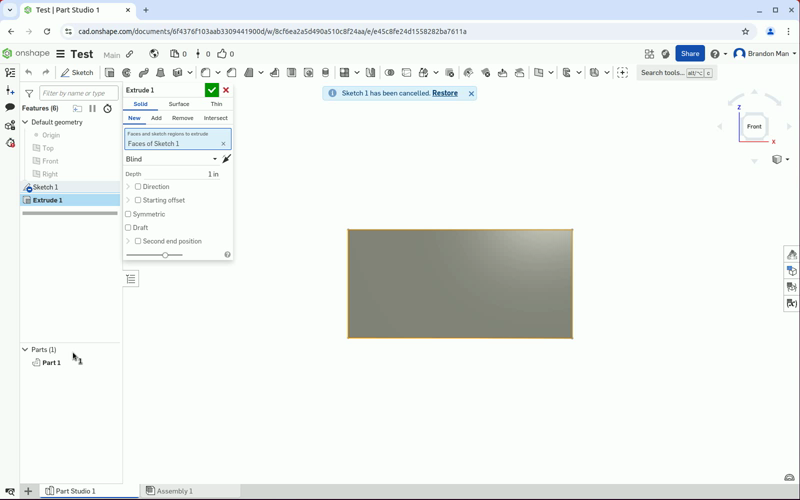
mouse_move(143, 106)
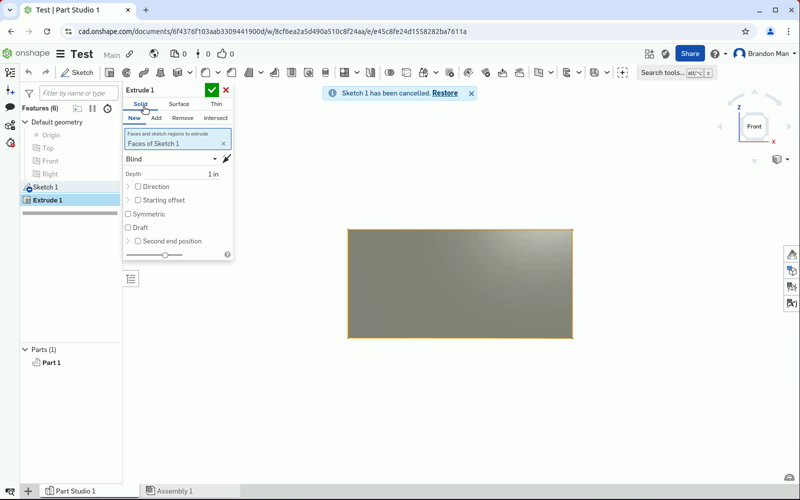
click(143, 106)
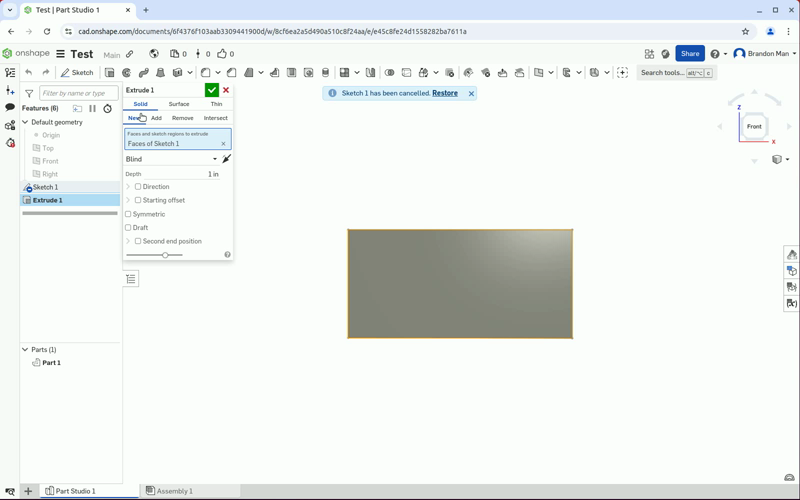
mouse_move(137, 120)
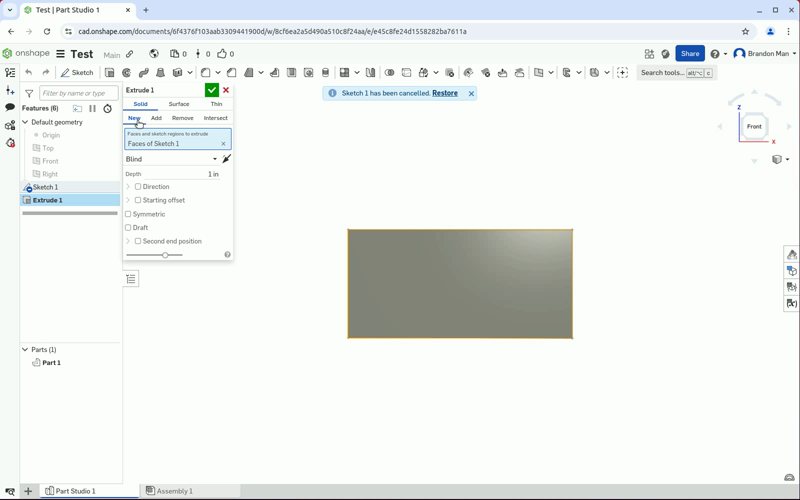
click(137, 120)
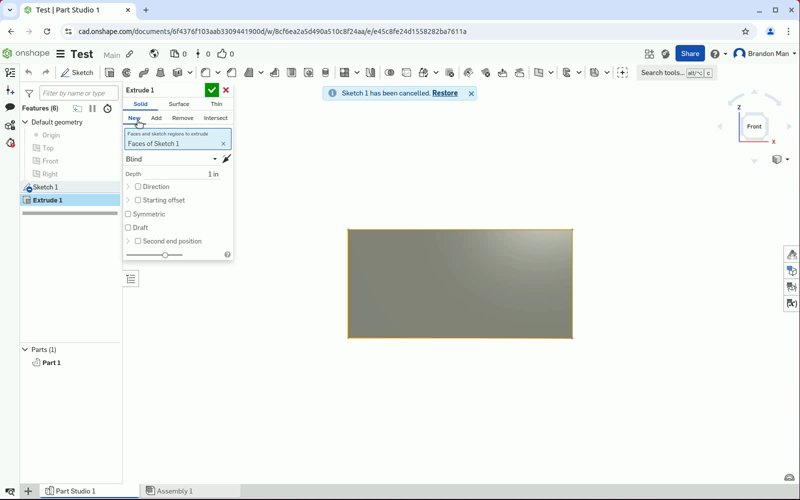
key(tab, 4)
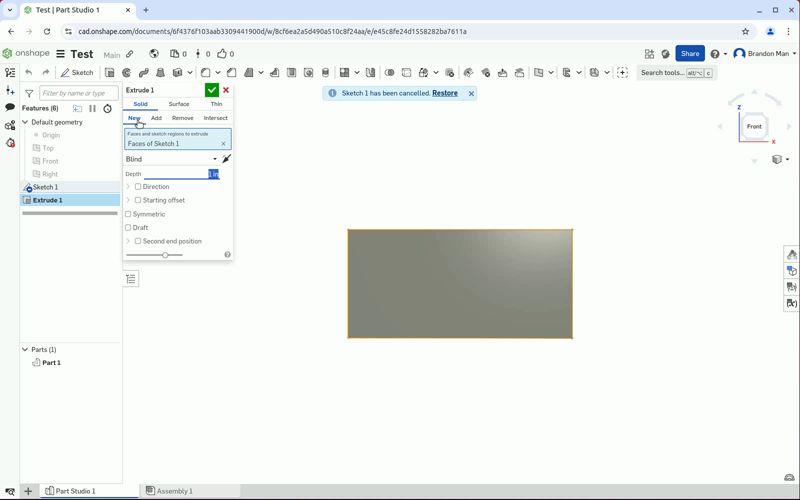
text(16.128)
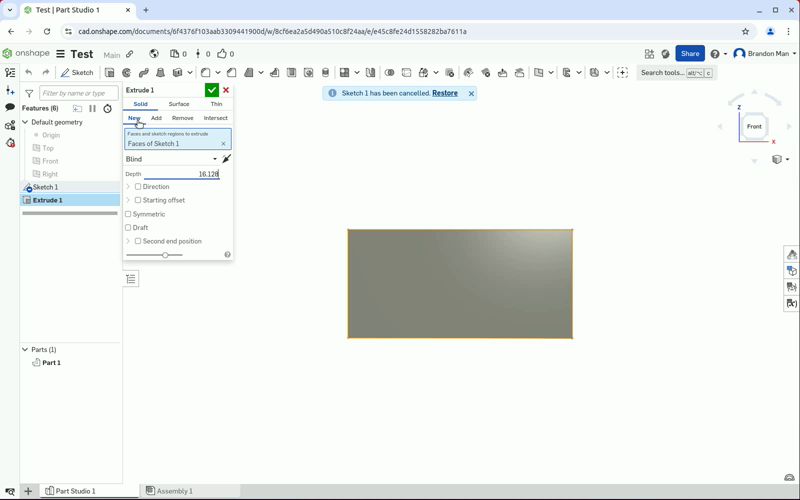
key(enter)
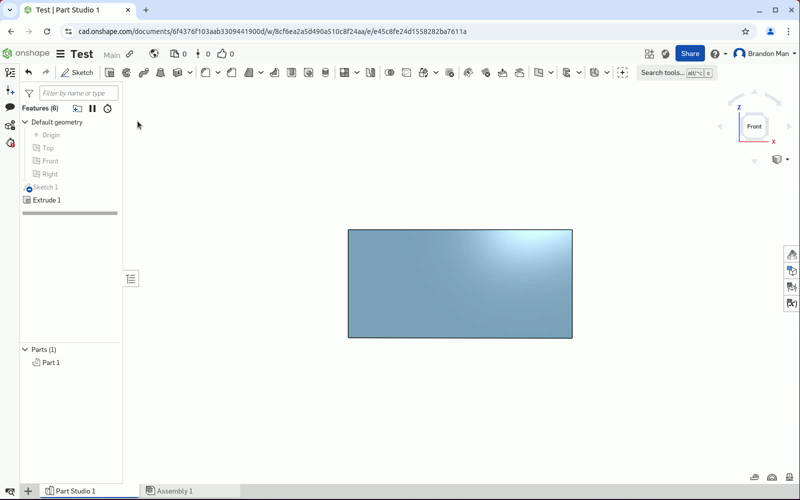
key(shift+h)
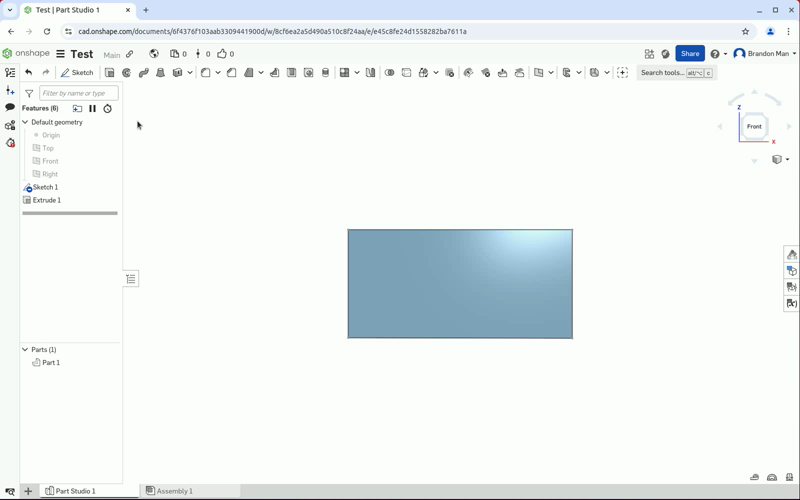
key(shift+h)
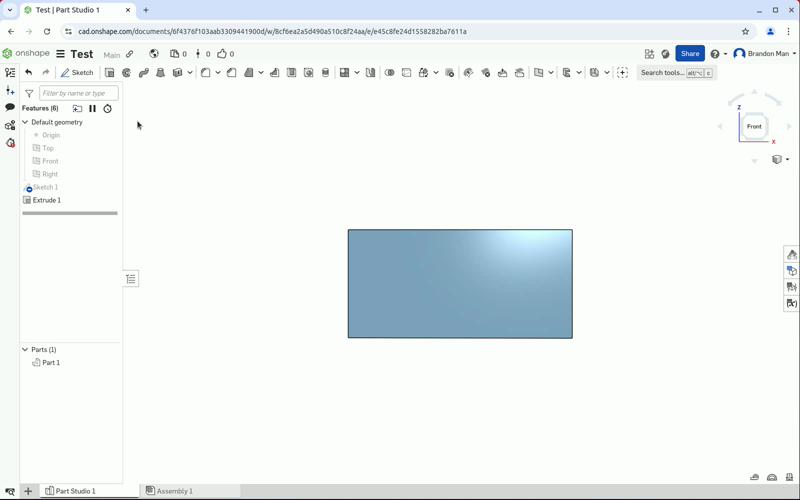
mouse_move(73, 189)
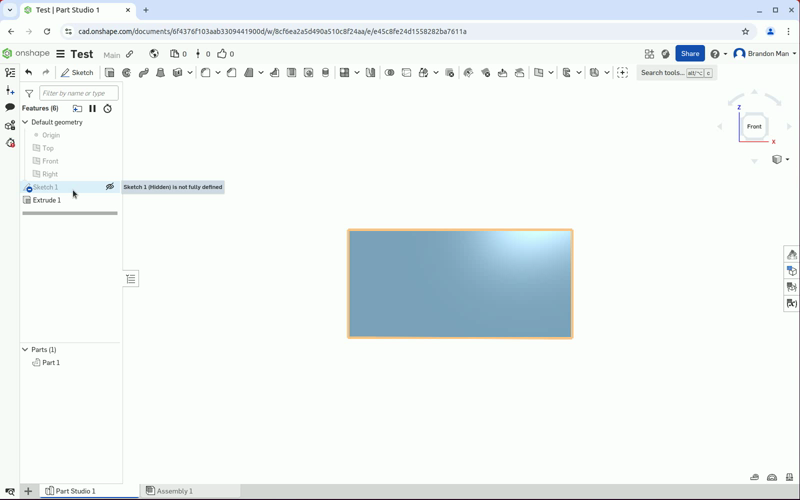
click(73, 189)
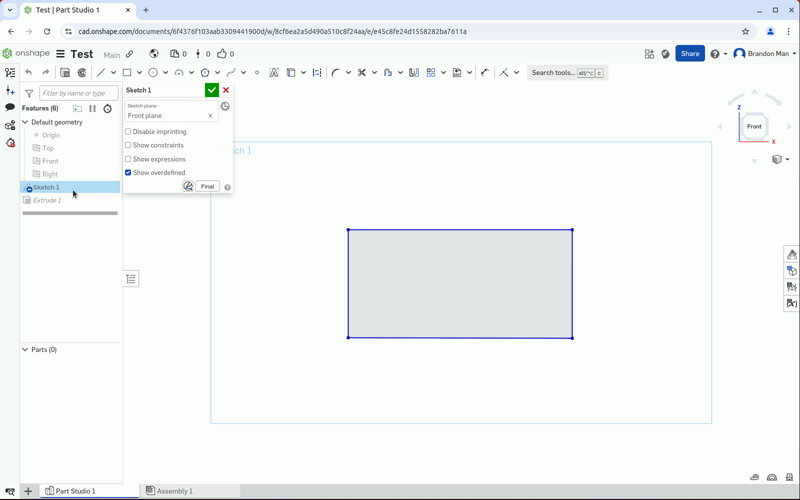
mouse_move(229, 92)
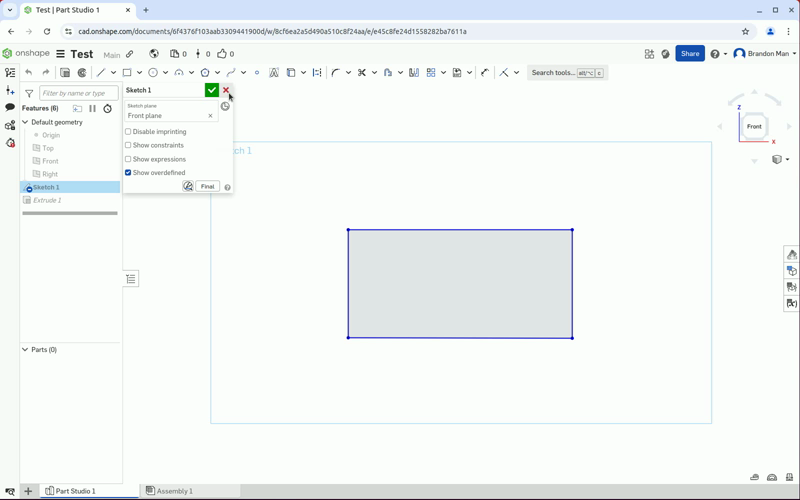
click(229, 92)
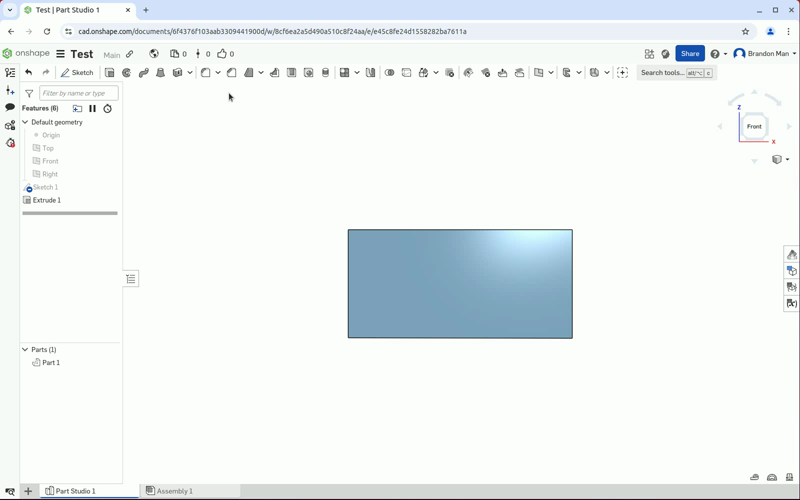
mouse_move(541, 75)
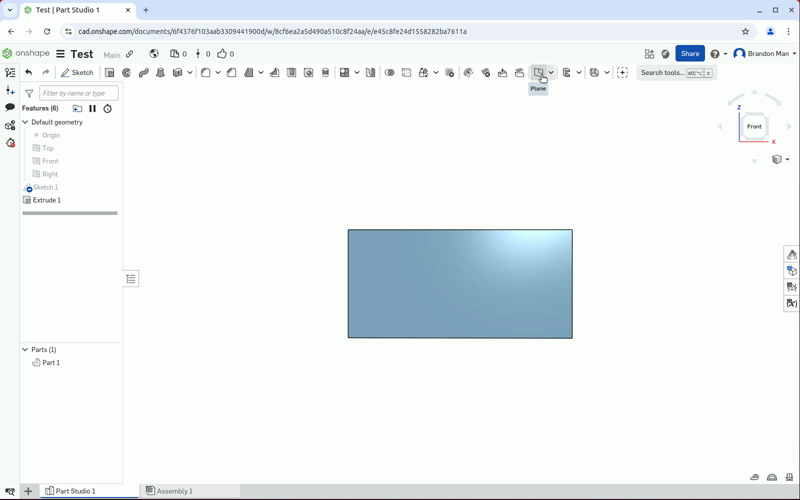
click(541, 75)
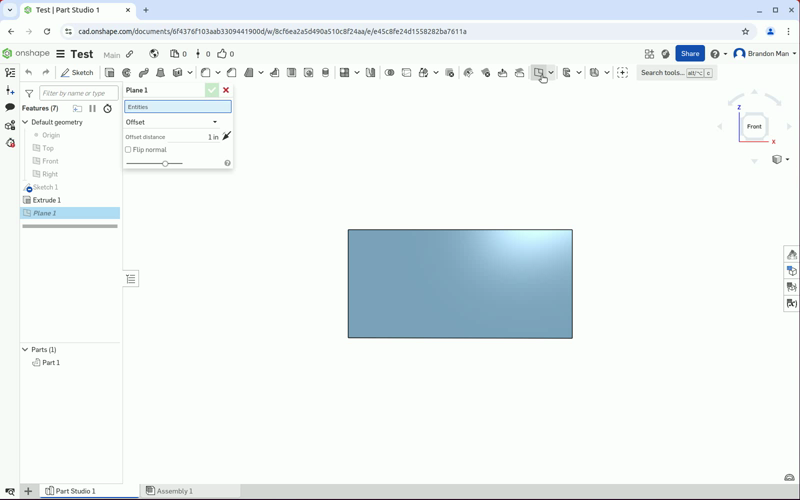
mouse_move(73, 163)
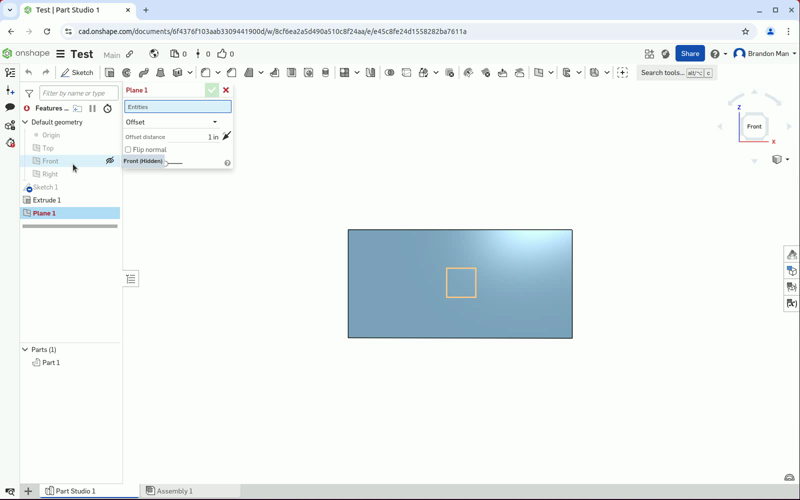
click(73, 163)
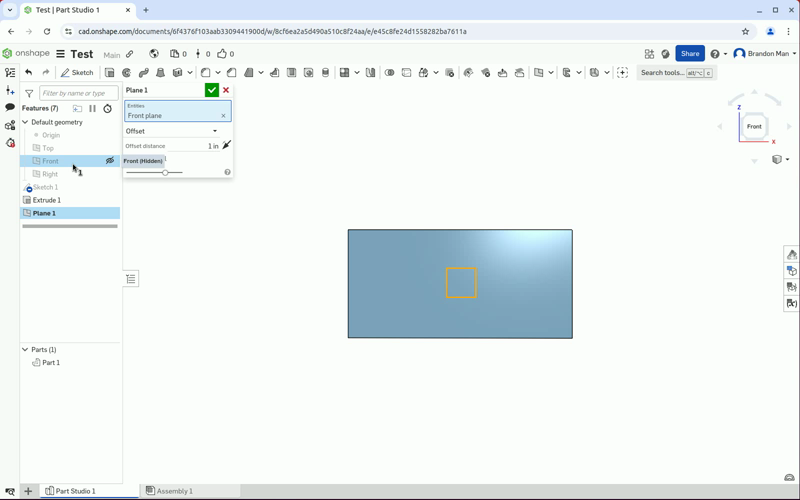
key(tab, 2)
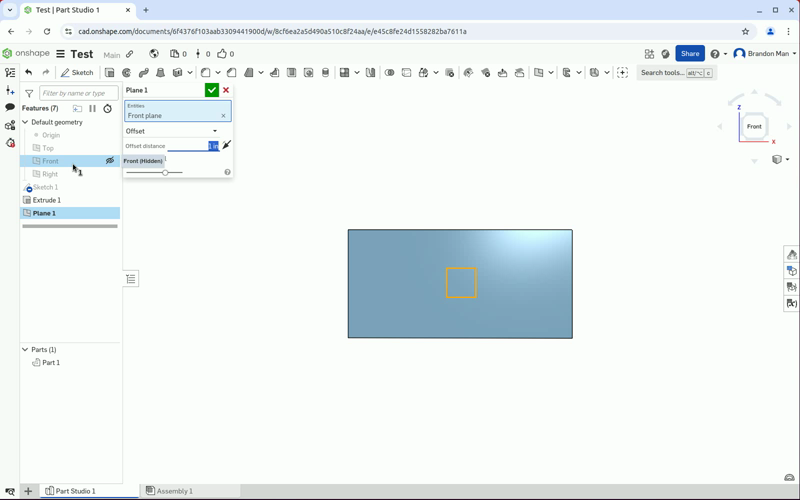
text(16.114)
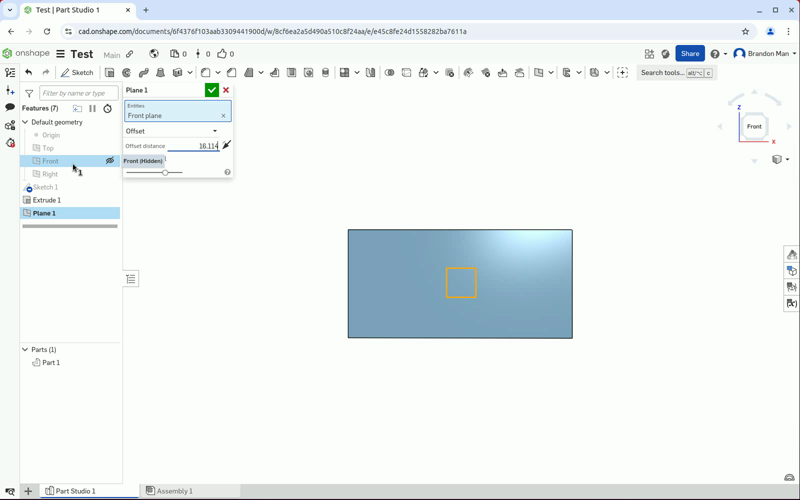
key(enter, 2)
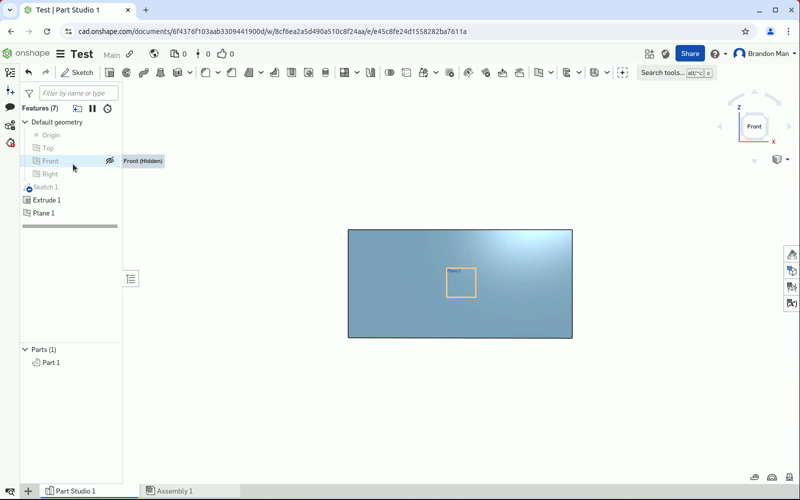
key(shift+s)
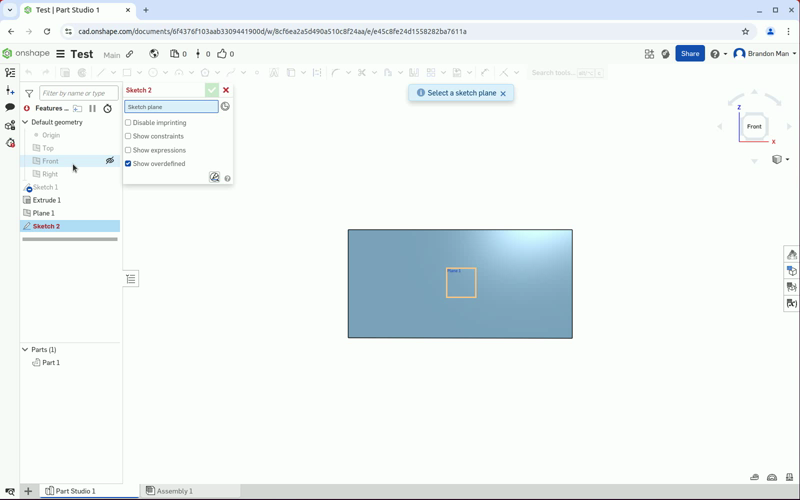
mouse_move(73, 215)
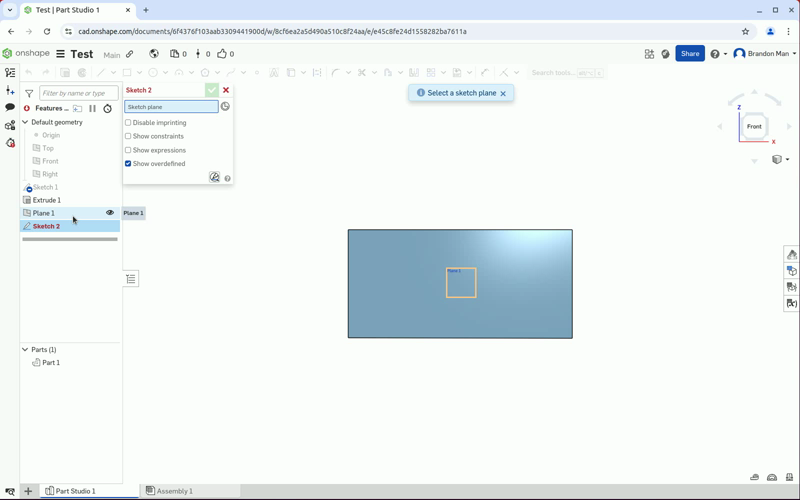
click(73, 215)
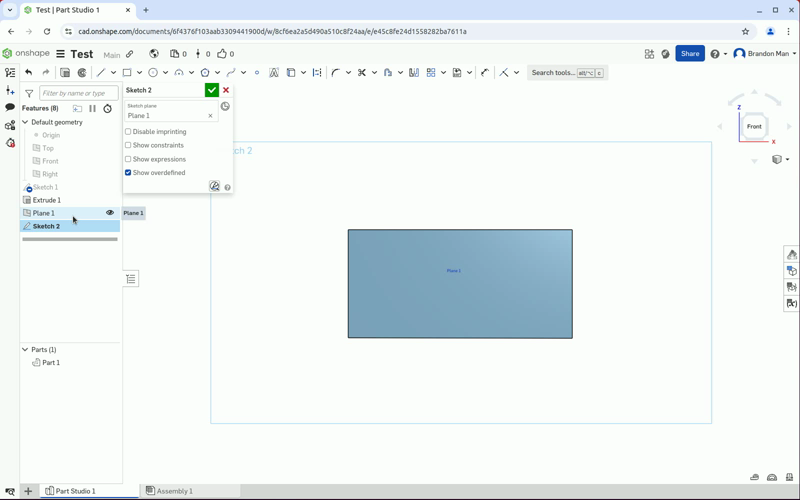
mouse_move(73, 352)
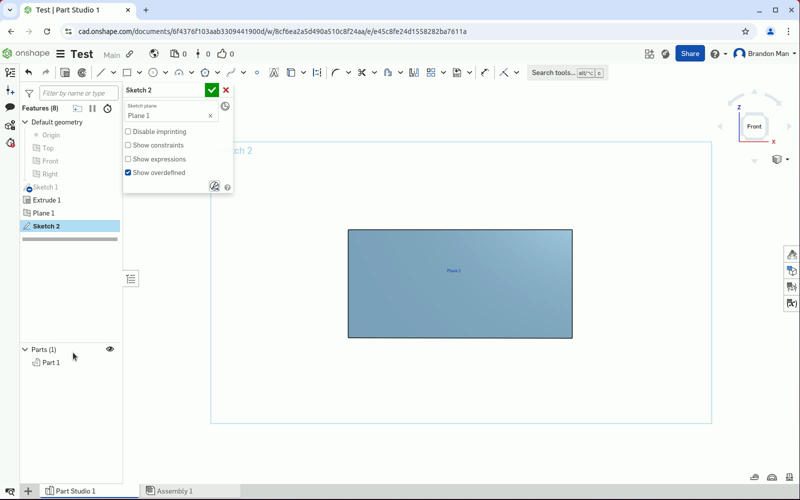
key(y)
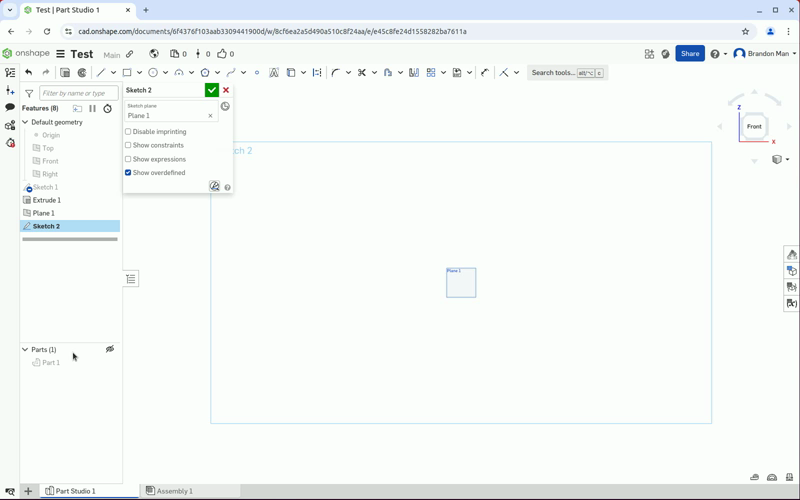
key(l)
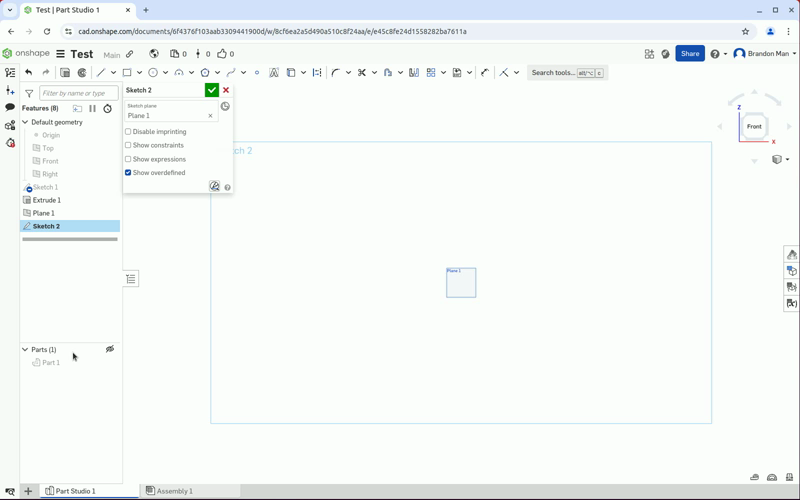
key_down(shift)
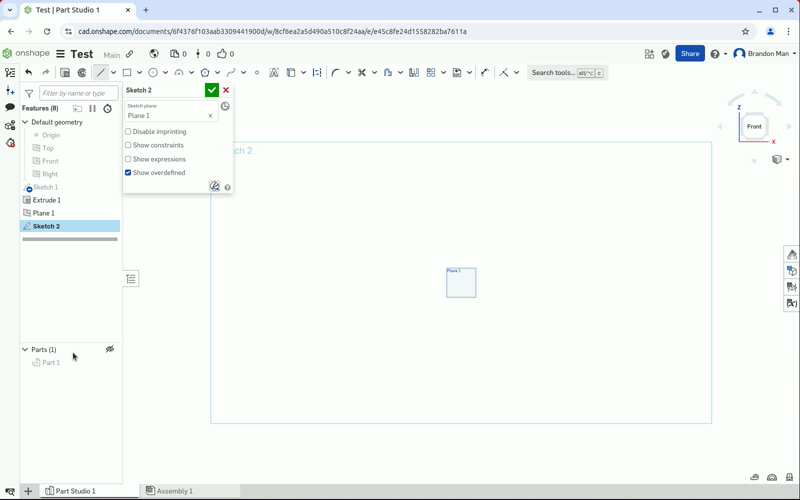
mouse_move(379, 227)
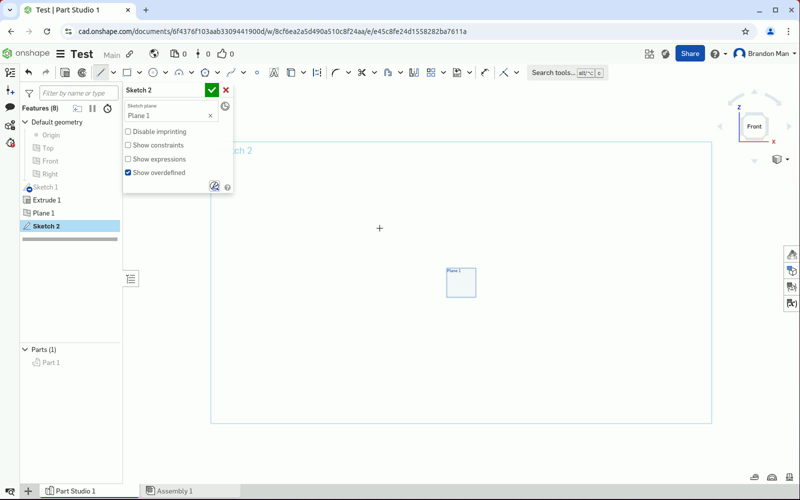
click(379, 227)
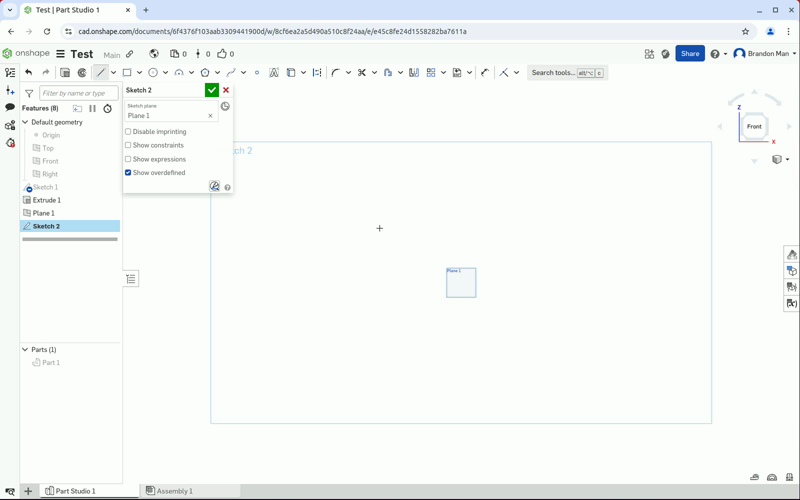
key_up(shift)
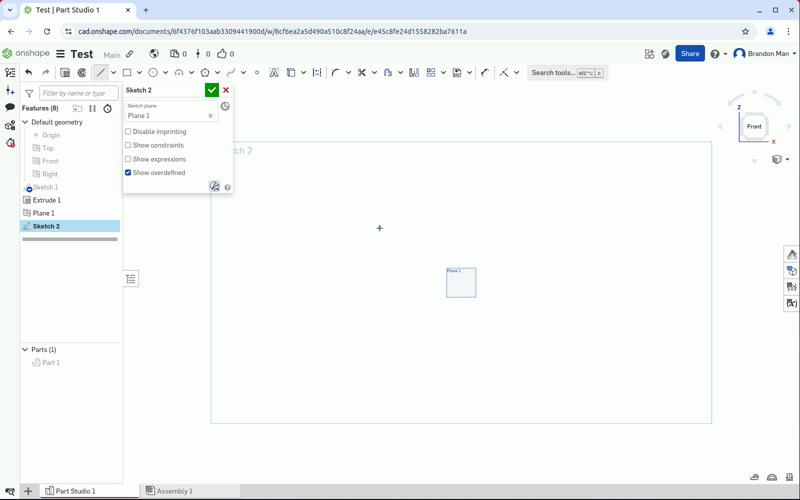
key_down(shift)
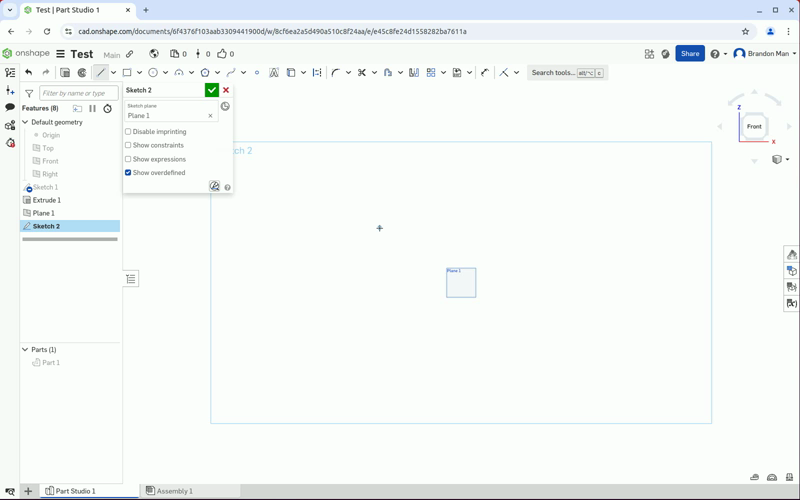
mouse_move(442, 336)
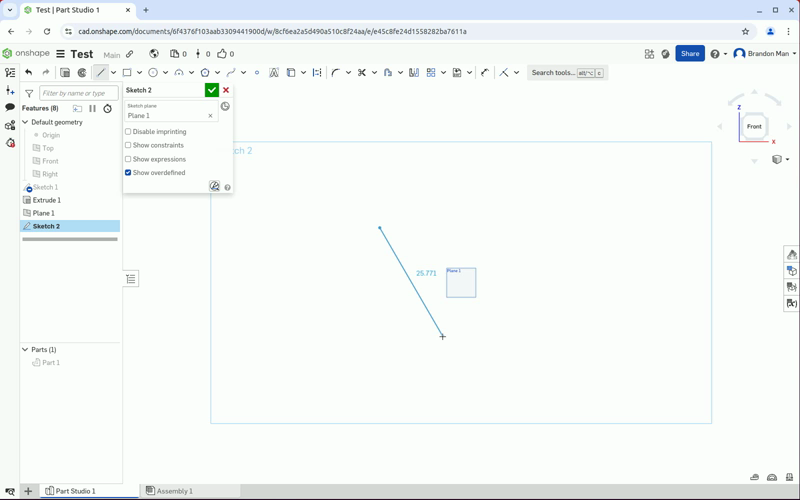
click(442, 336)
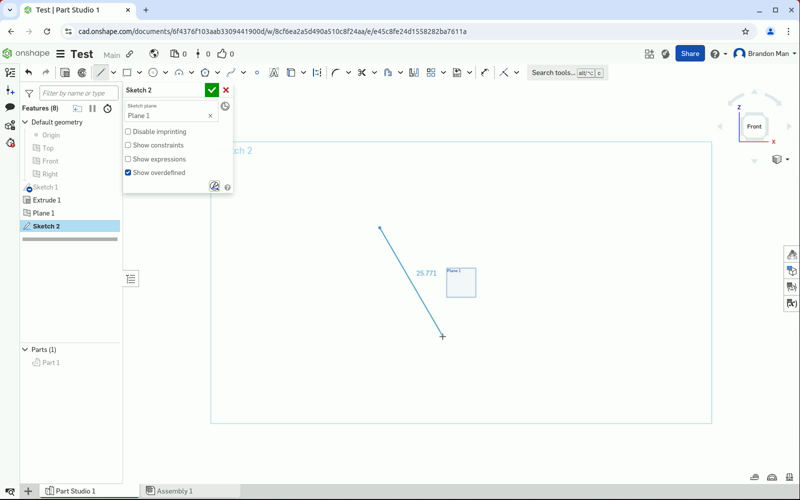
key_up(shift)
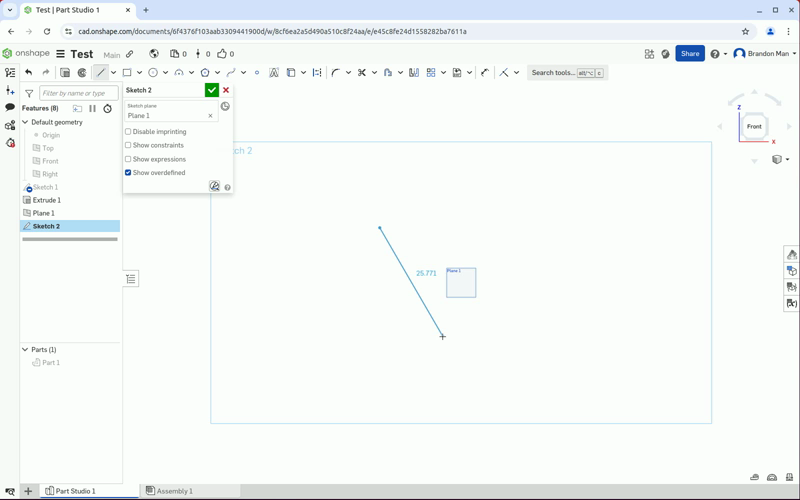
key_down(shift)
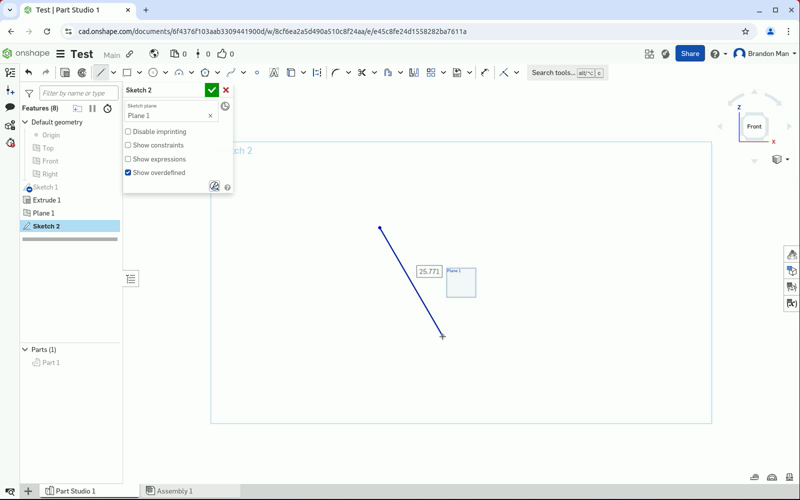
mouse_move(472, 336)
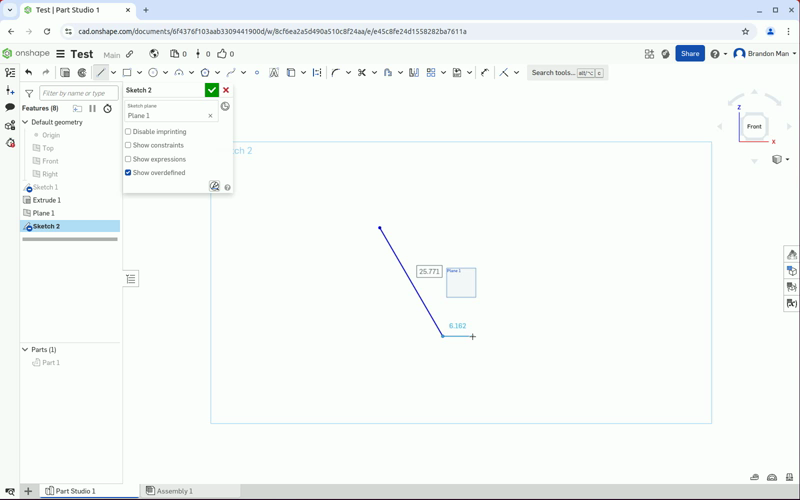
mouse_move(478, 336)
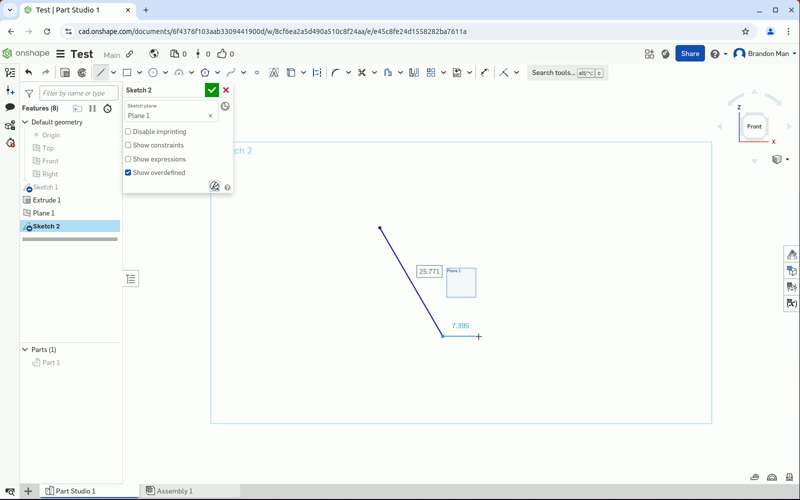
click(478, 336)
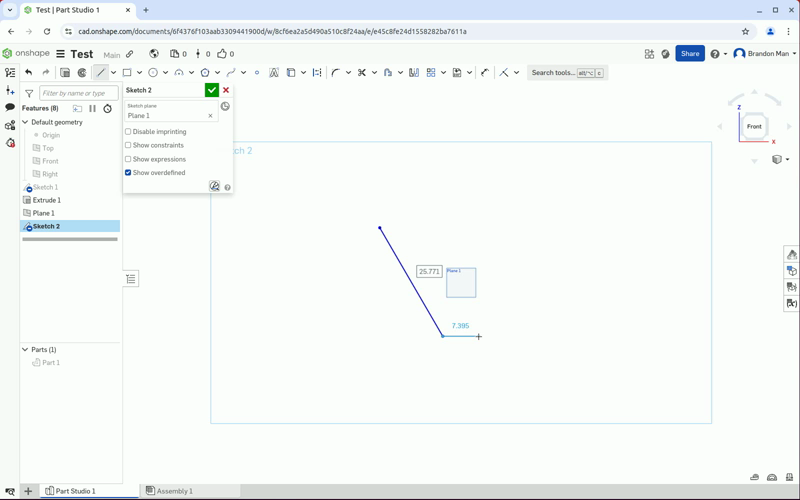
key_up(shift)
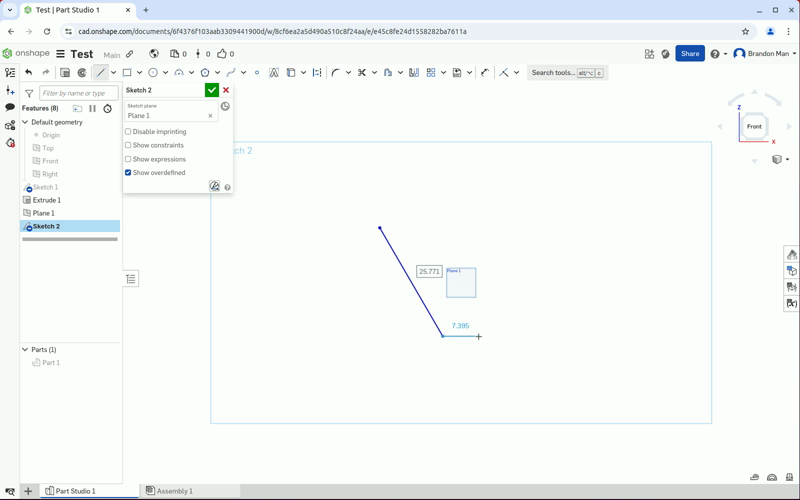
key_down(shift)
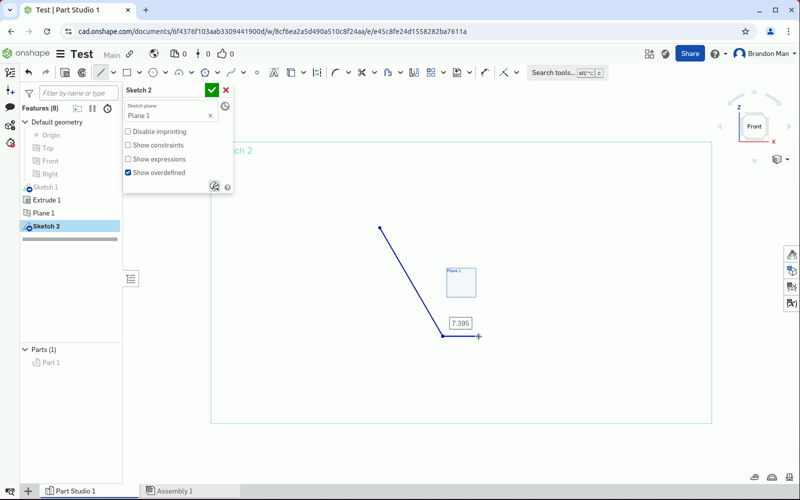
mouse_move(541, 228)
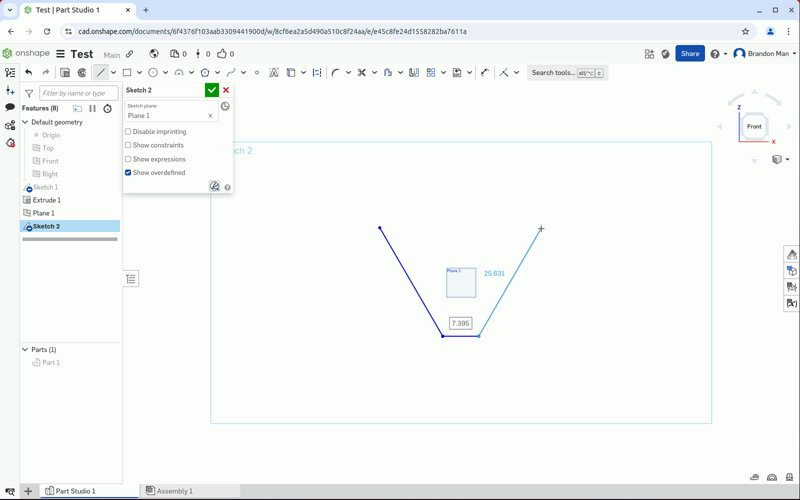
click(541, 228)
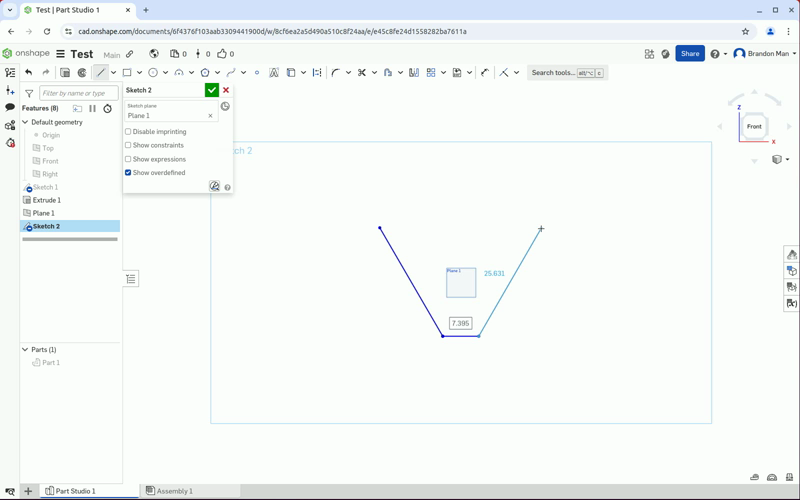
key_up(shift)
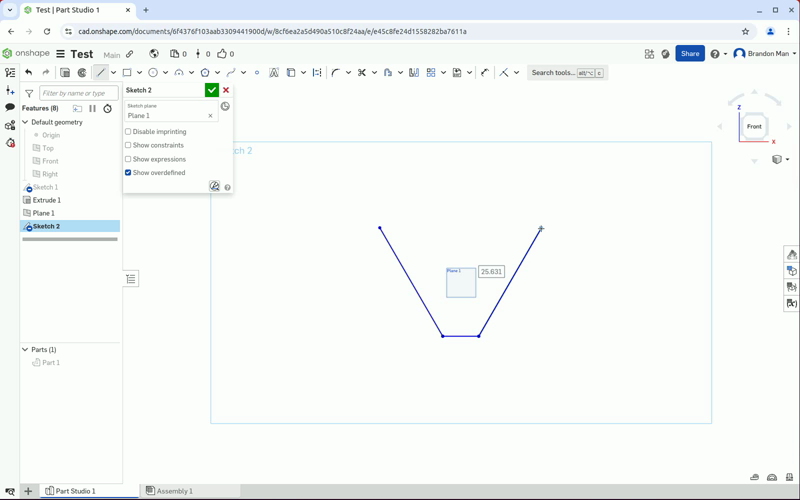
key_down(shift)
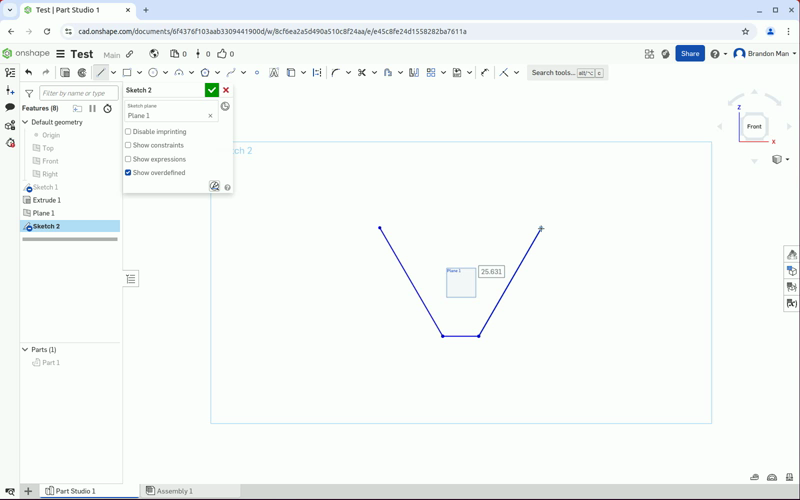
mouse_move(379, 227)
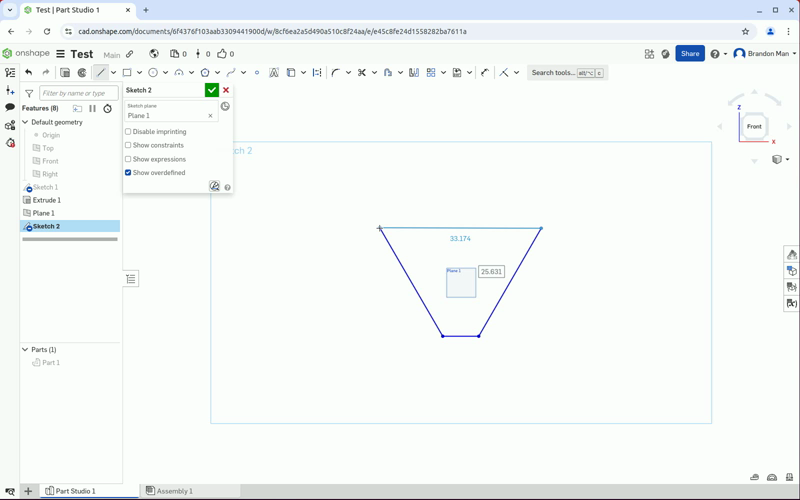
key_up(shift)
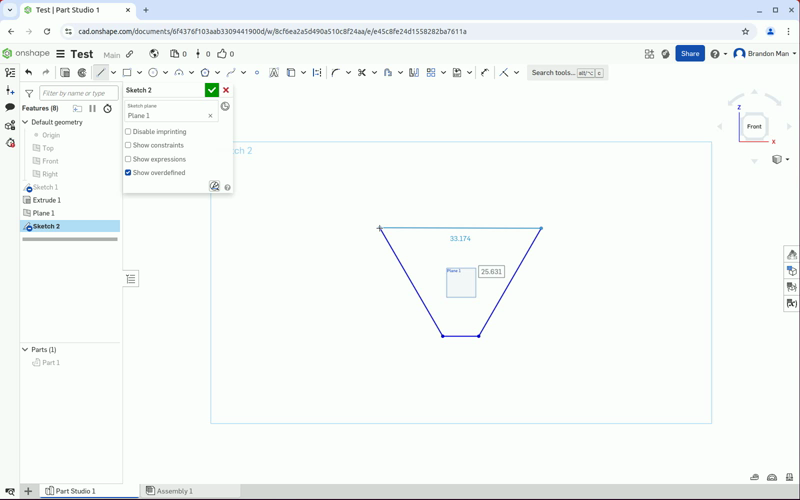
click(379, 227)
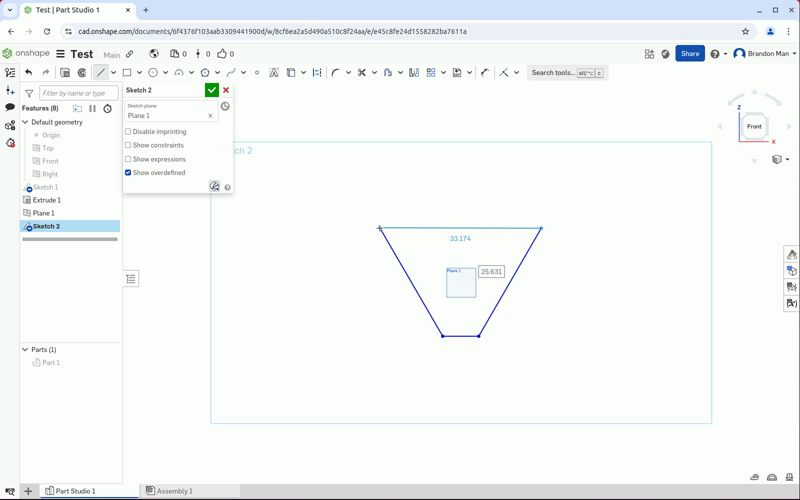
key(esc)
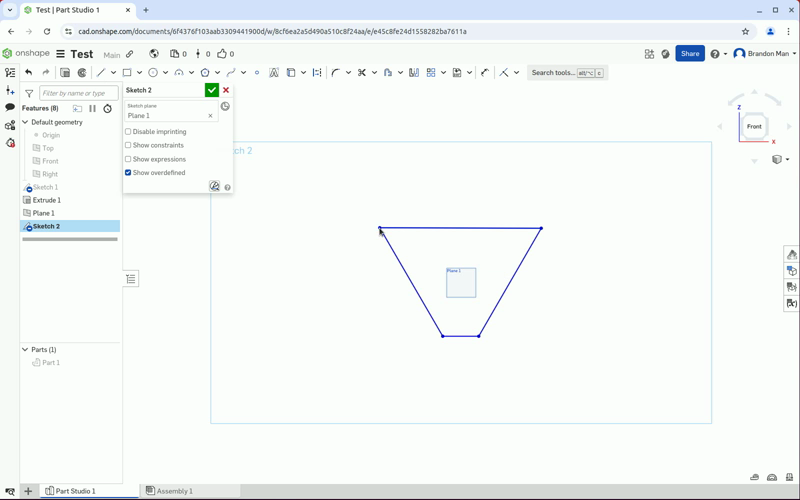
mouse_move(415, 258)
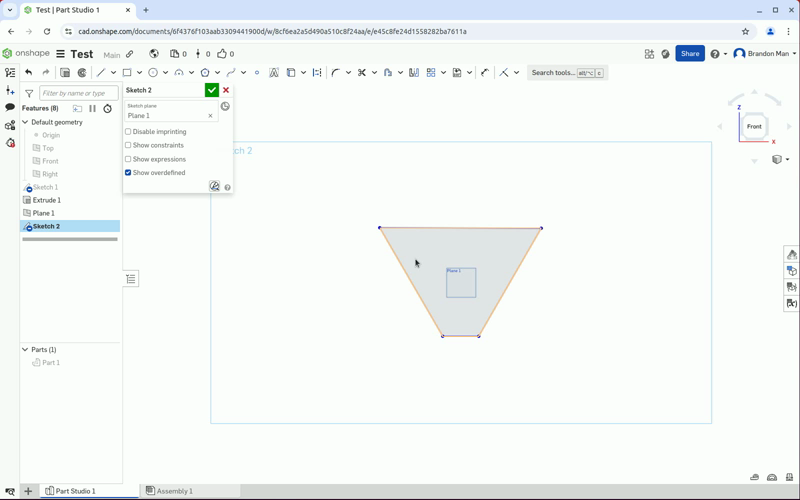
click(415, 258)
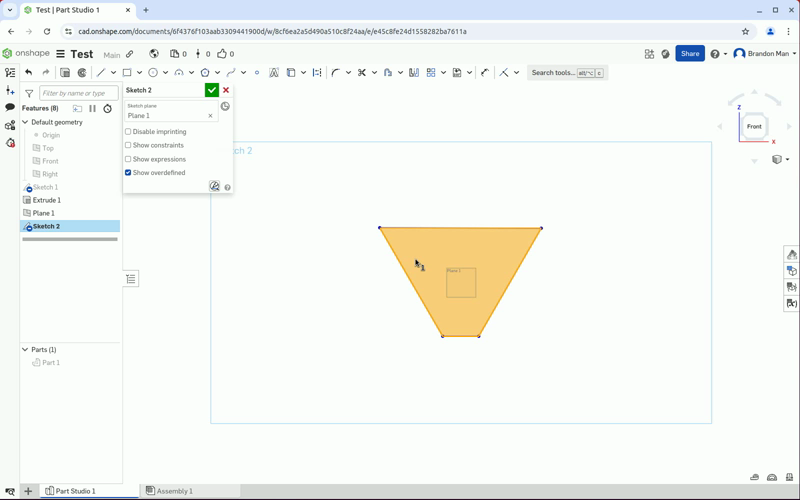
mouse_move(73, 352)
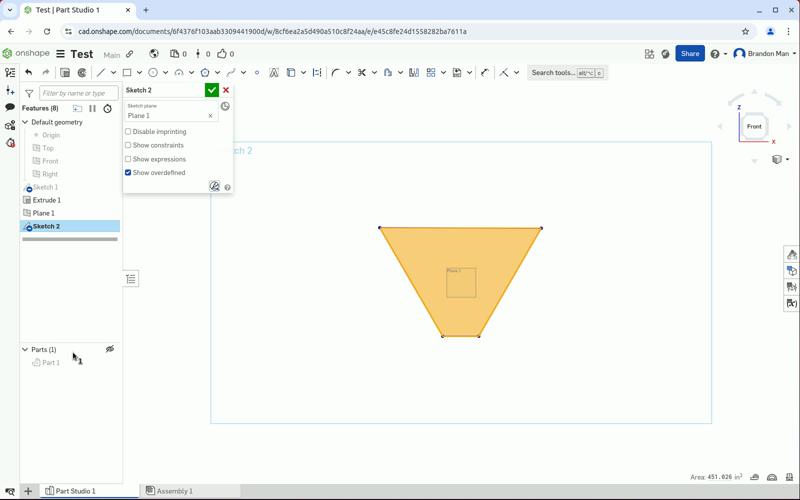
key(shift+y)
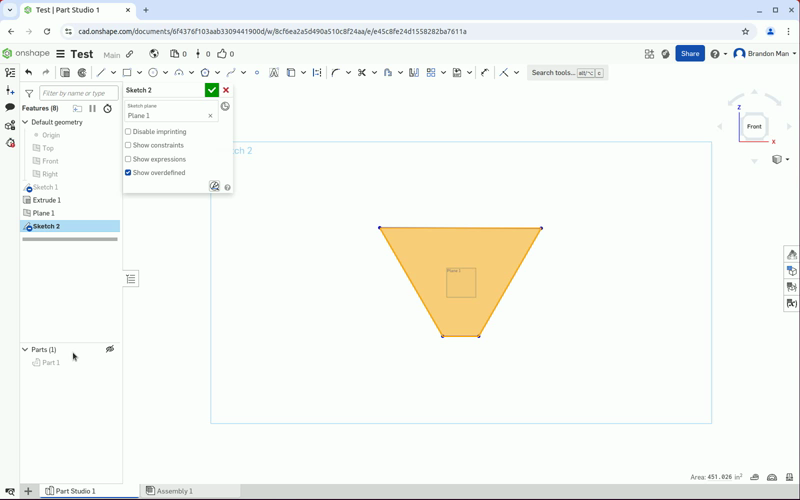
key(shift+e)
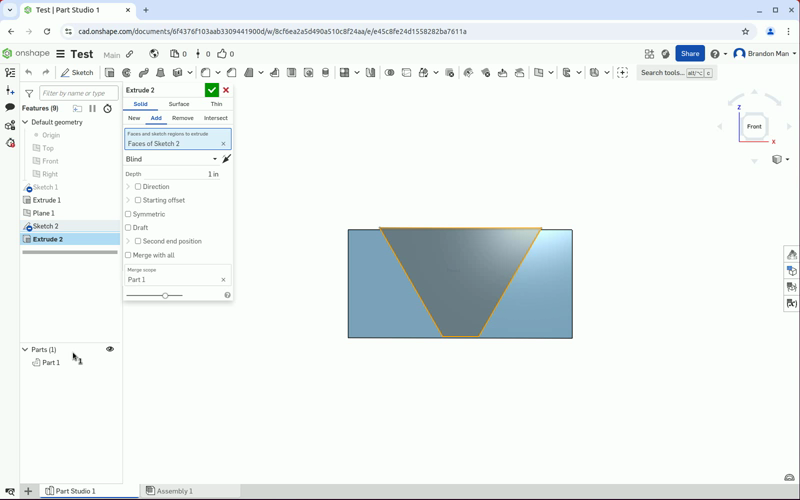
mouse_move(143, 106)
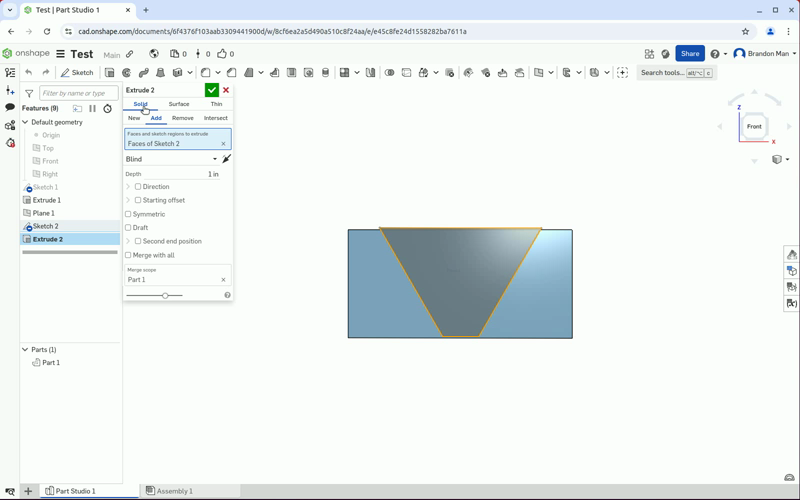
click(143, 106)
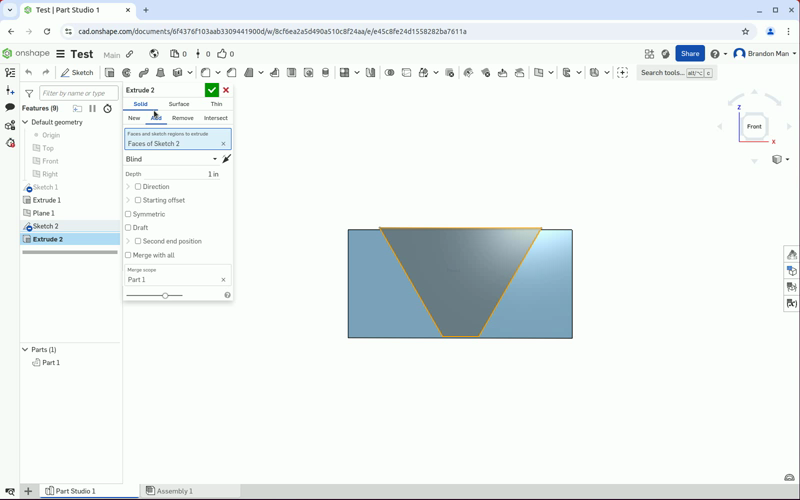
mouse_move(186, 120)
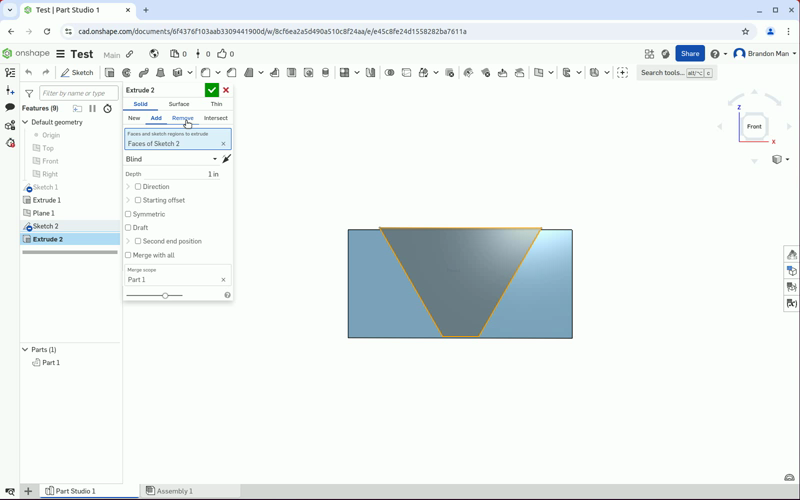
click(186, 120)
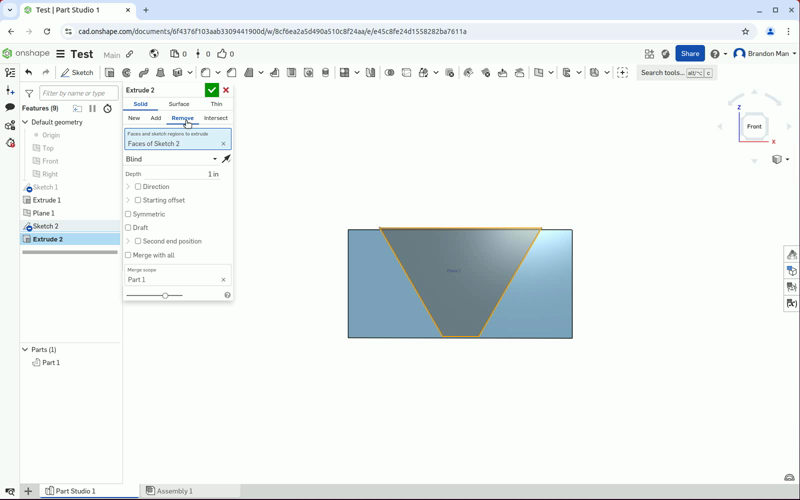
key(tab, 4)
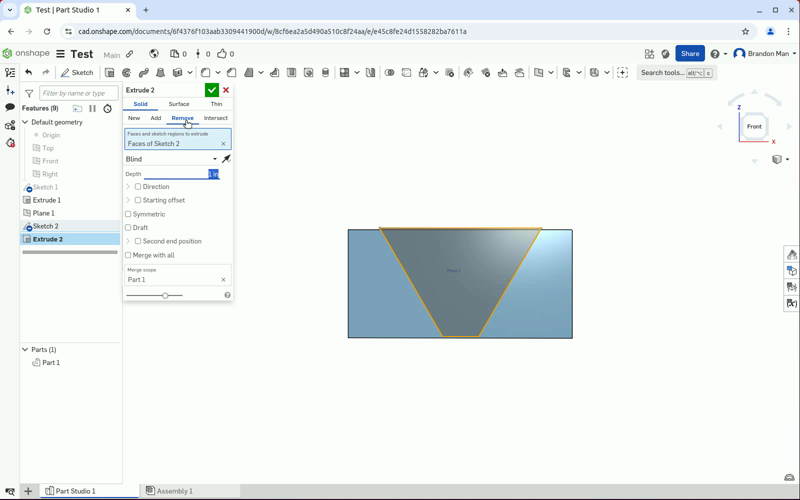
text(7.943)
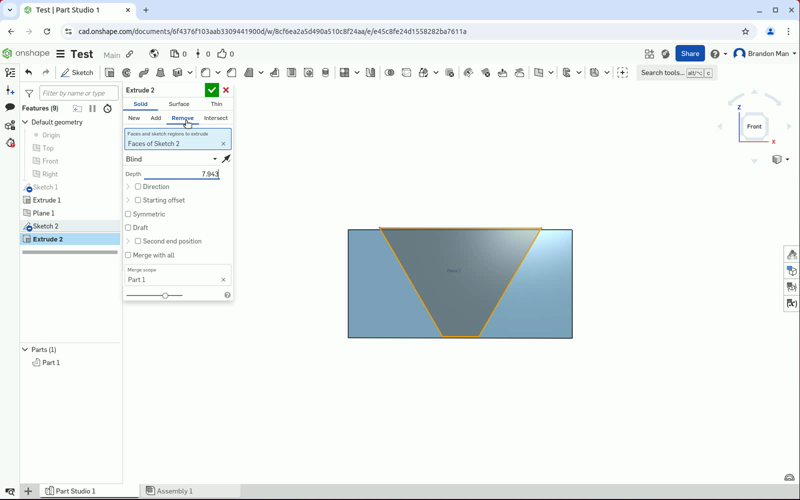
key(tab, 6)
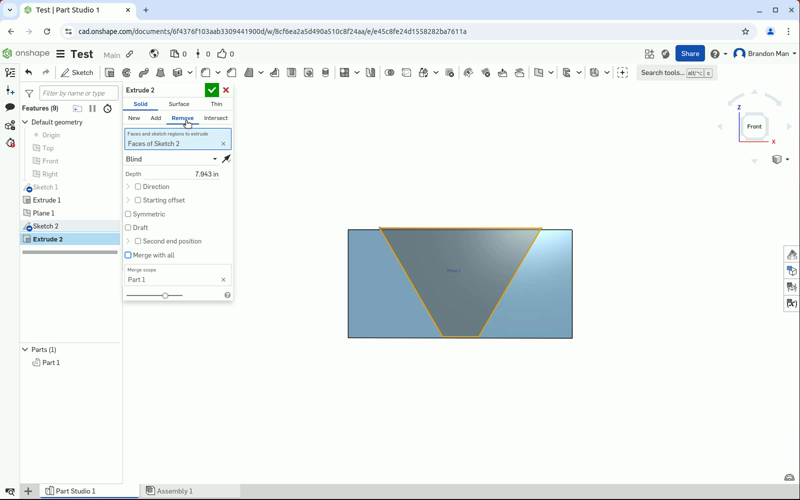
key(space)
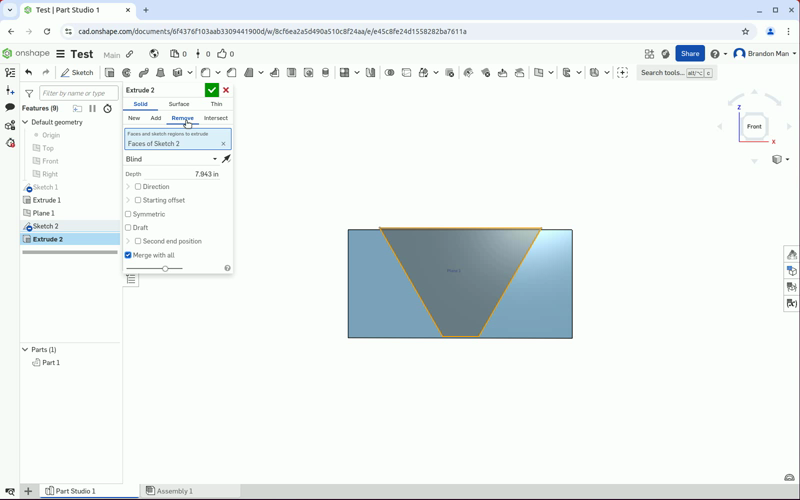
key(enter)
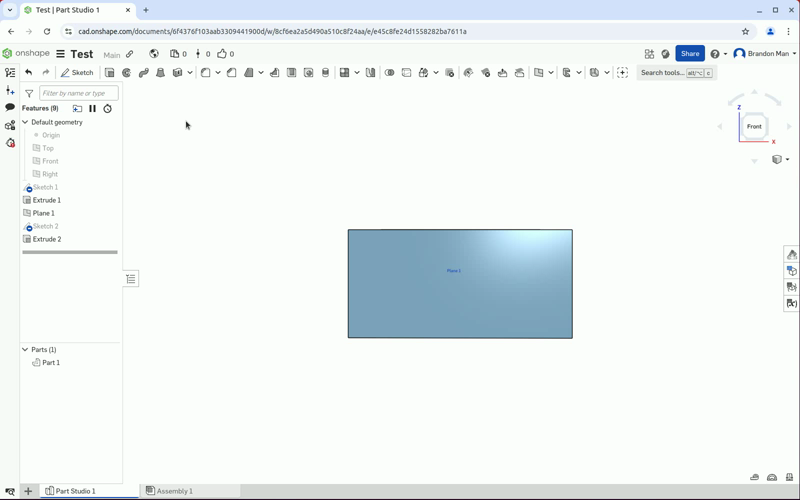
key(shift+h)
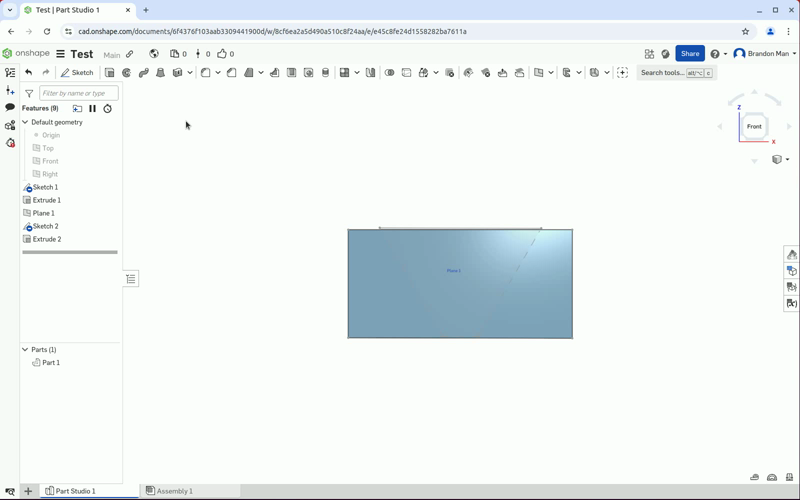
key(shift+h)
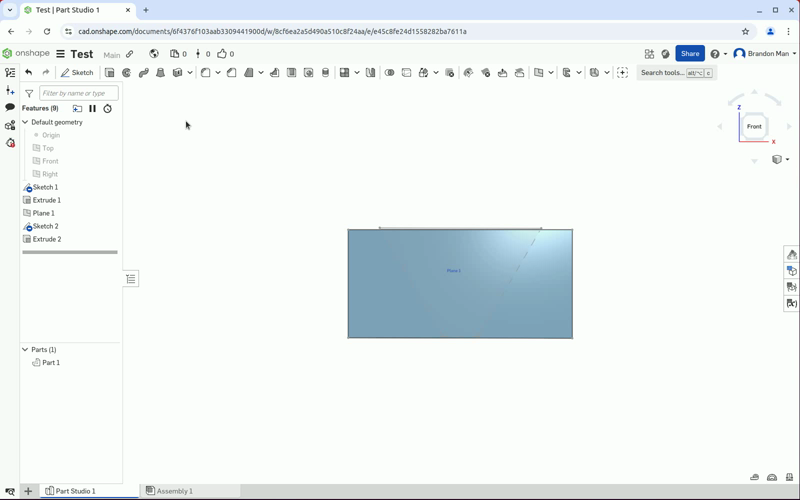
key(shift+7)
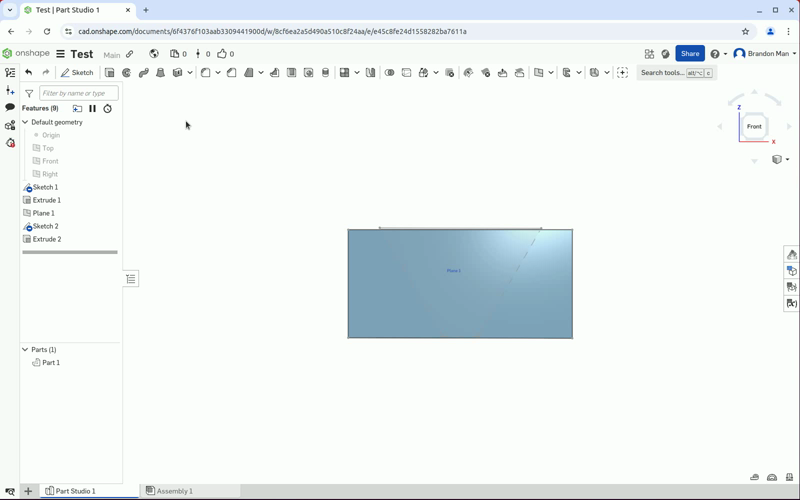
key(left, 2)
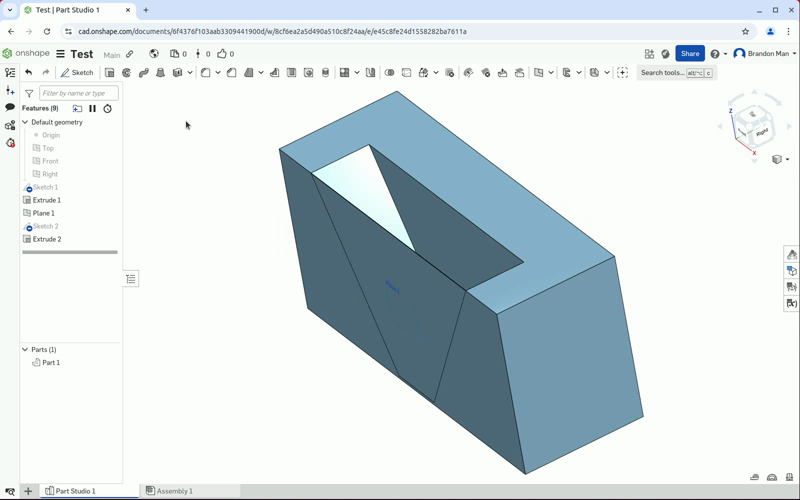
key(down, 2)
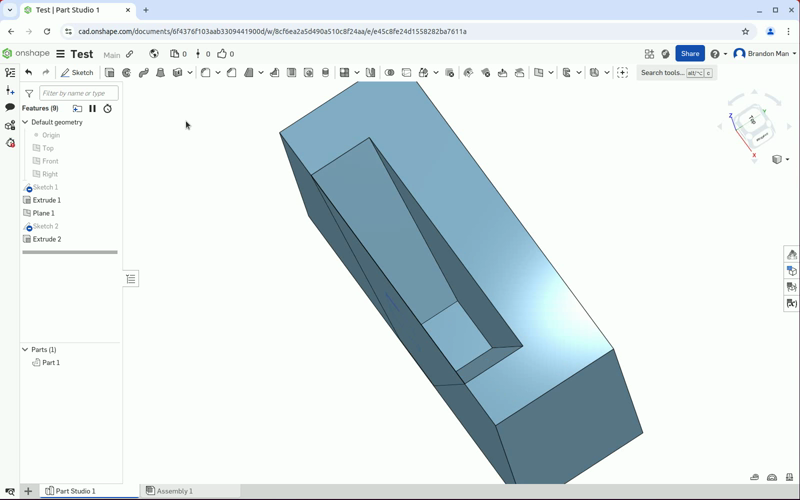
key(up, 2)
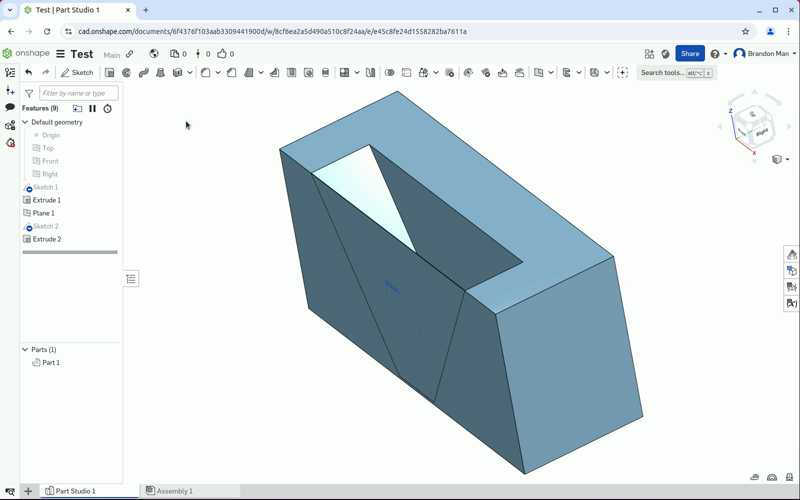
key(right, 2)
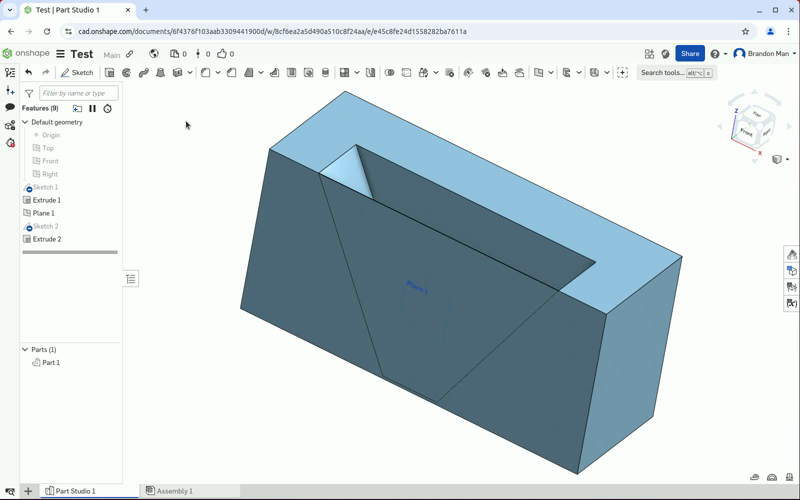
mouse_move(73, 189)
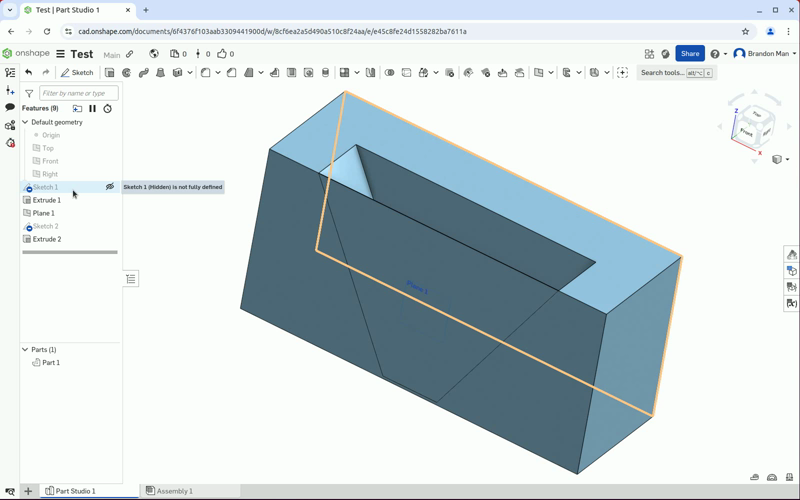
click(73, 189)